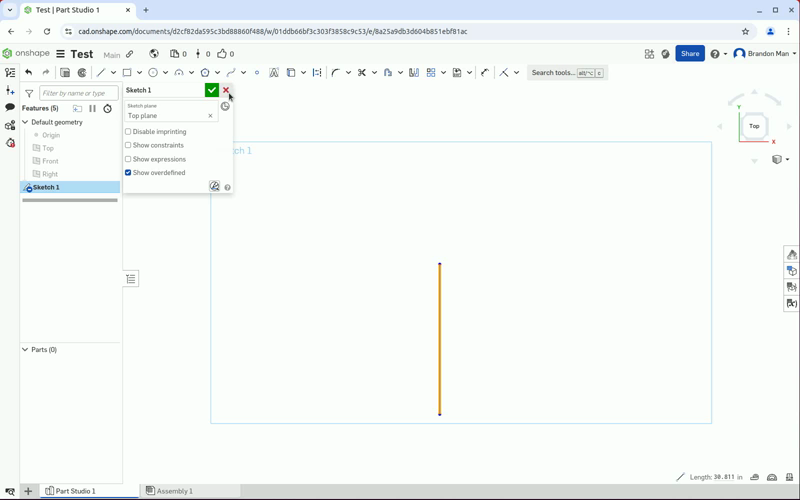
key(shift+h)
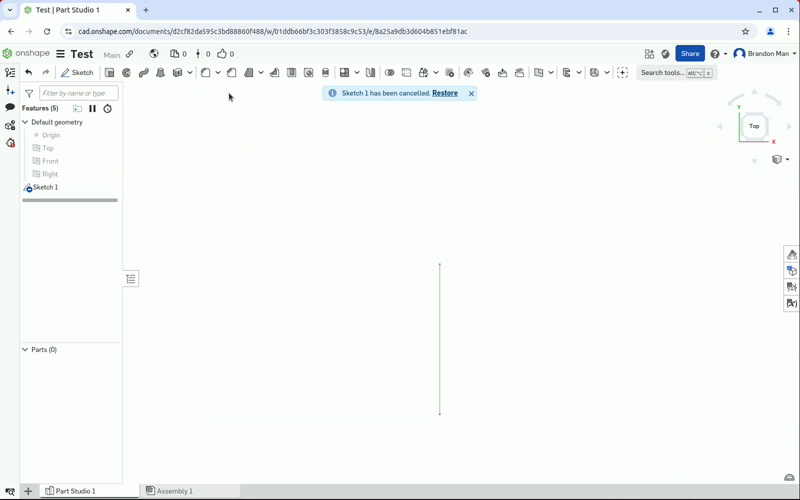
key(shift+s)
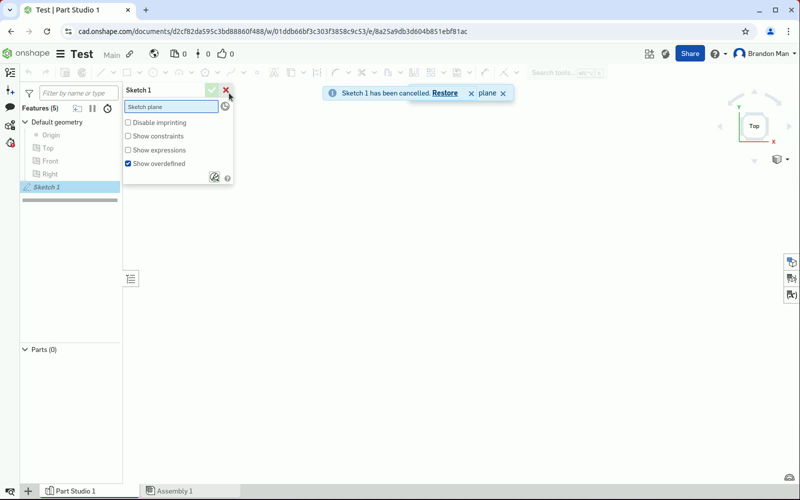
mouse_move(73, 150)
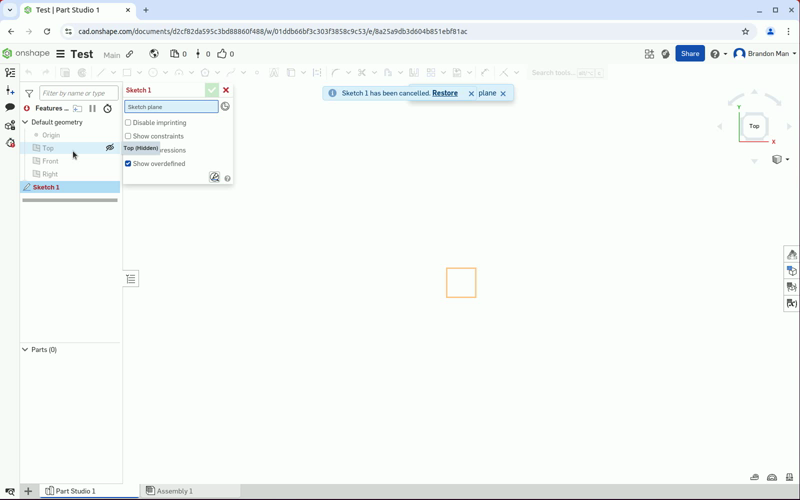
click(73, 150)
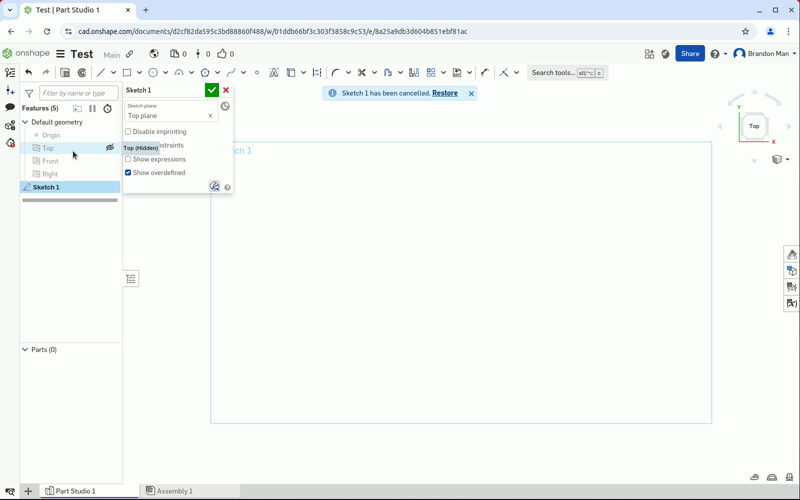
mouse_move(73, 352)
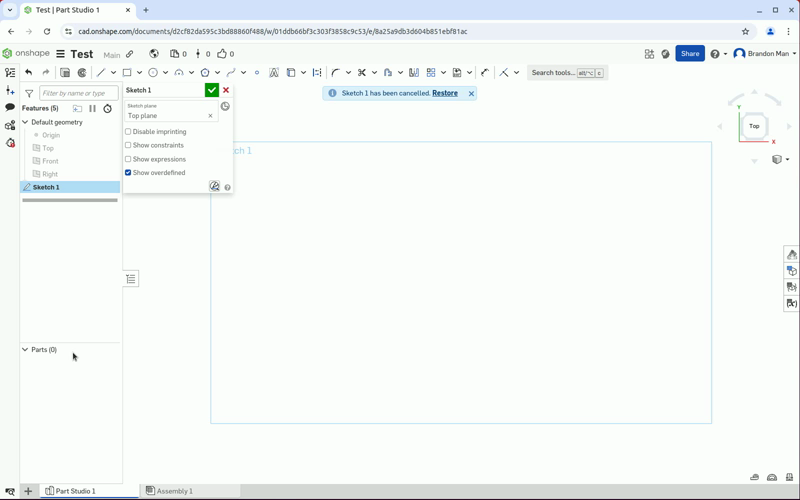
key(y)
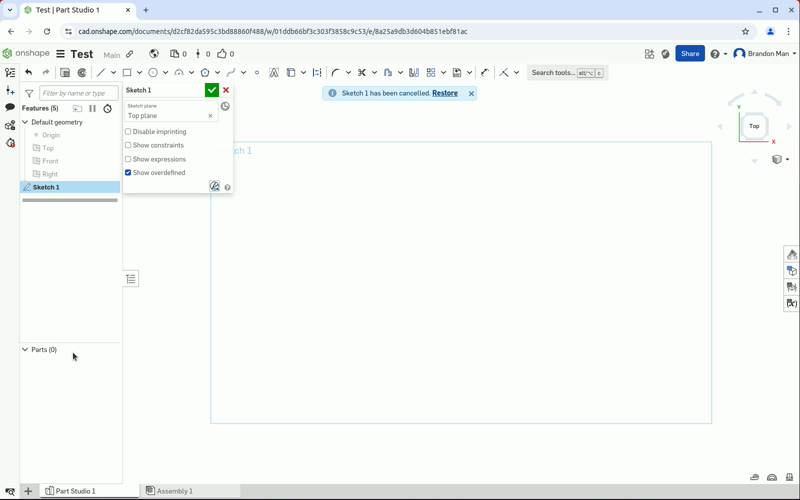
key(l)
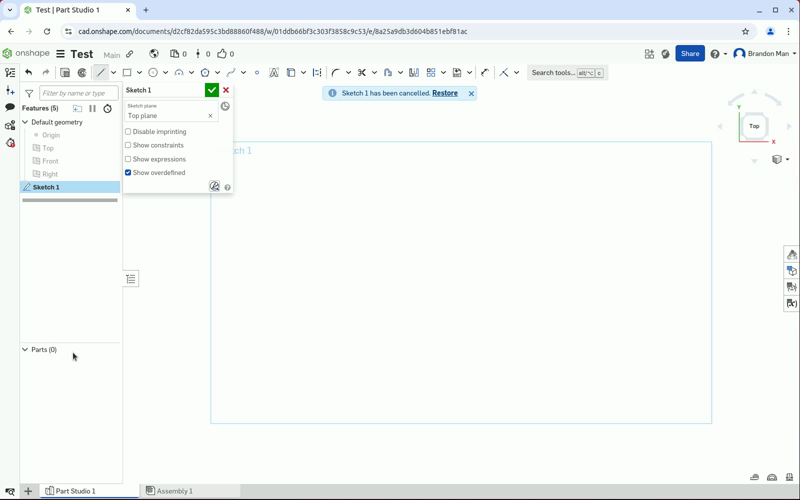
key_down(shift)
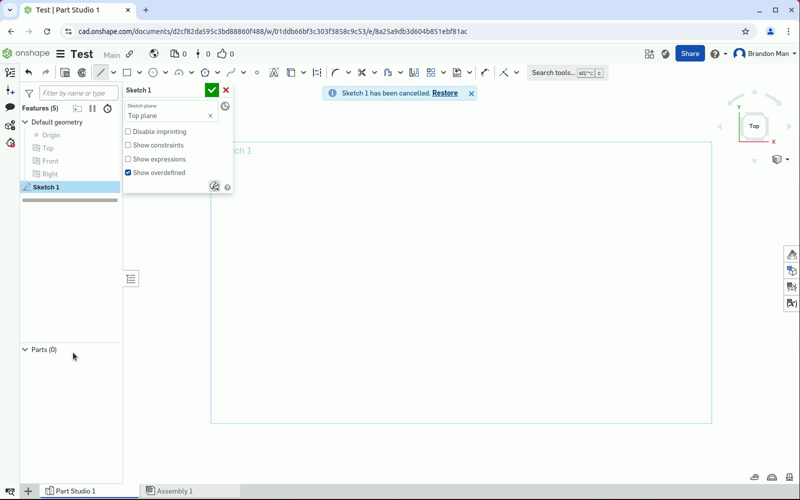
mouse_move(349, 282)
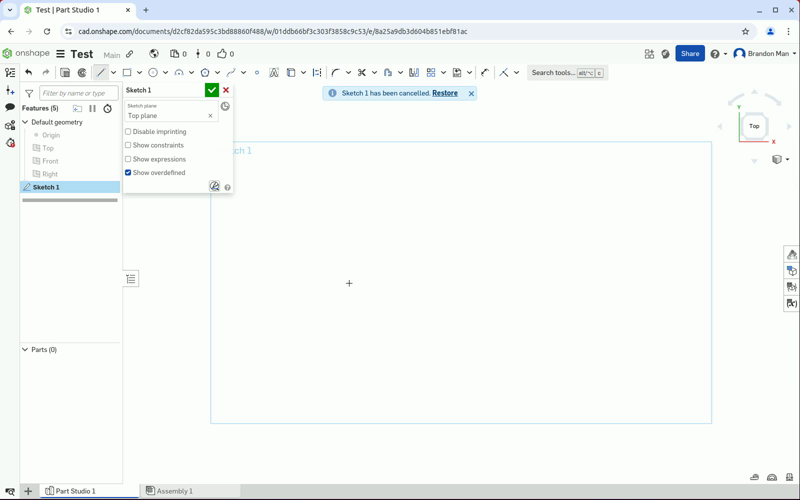
click(349, 282)
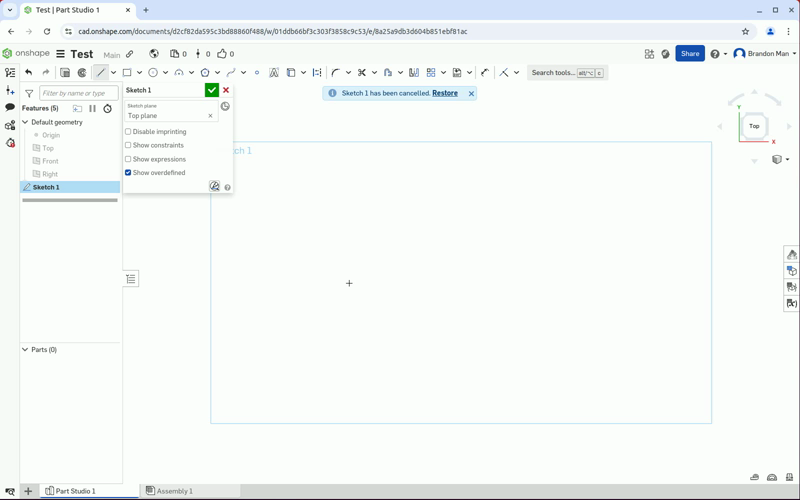
key_up(shift)
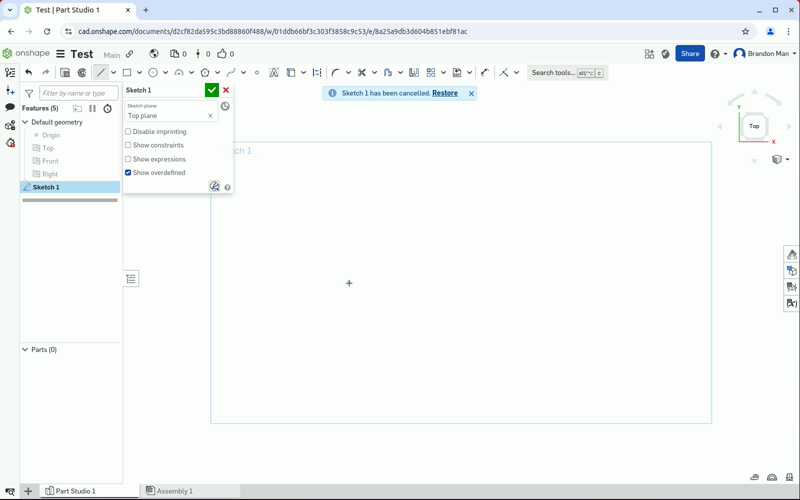
key_down(shift)
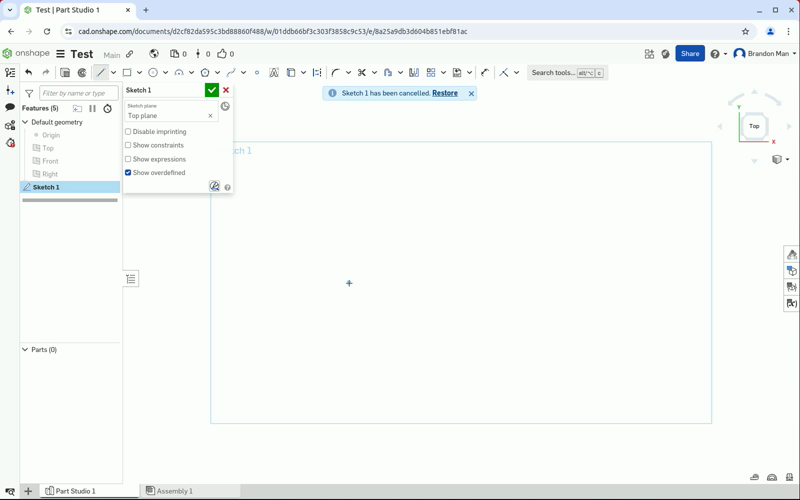
mouse_move(405, 378)
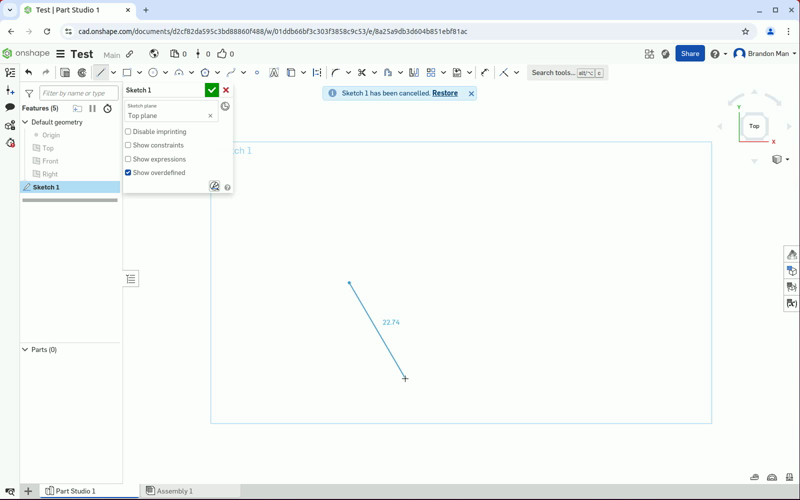
click(405, 378)
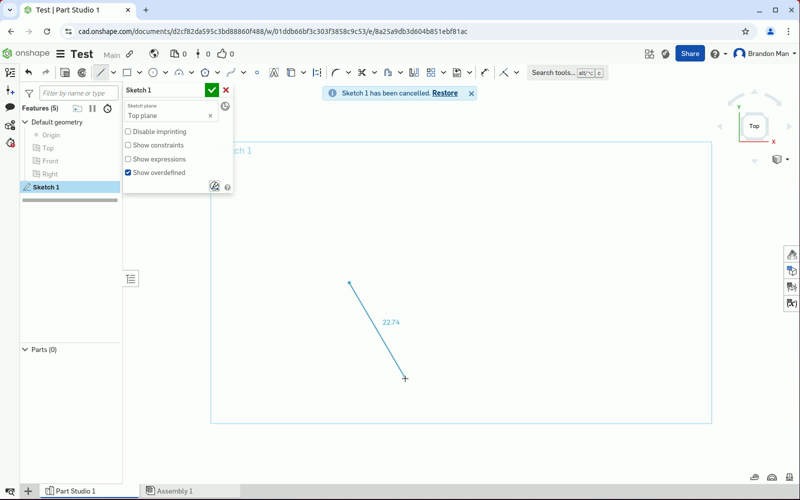
key_up(shift)
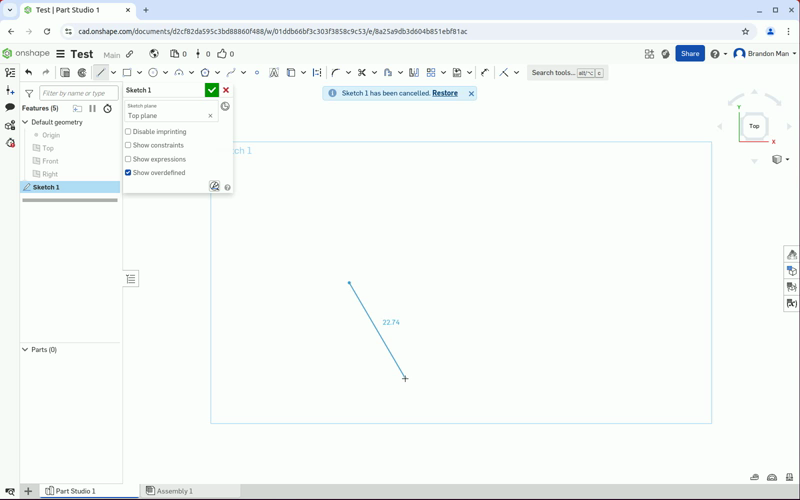
key_down(shift)
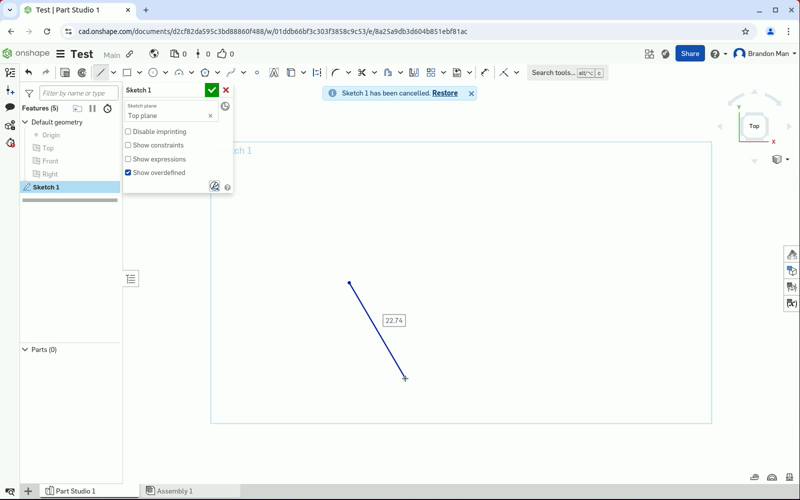
mouse_move(514, 378)
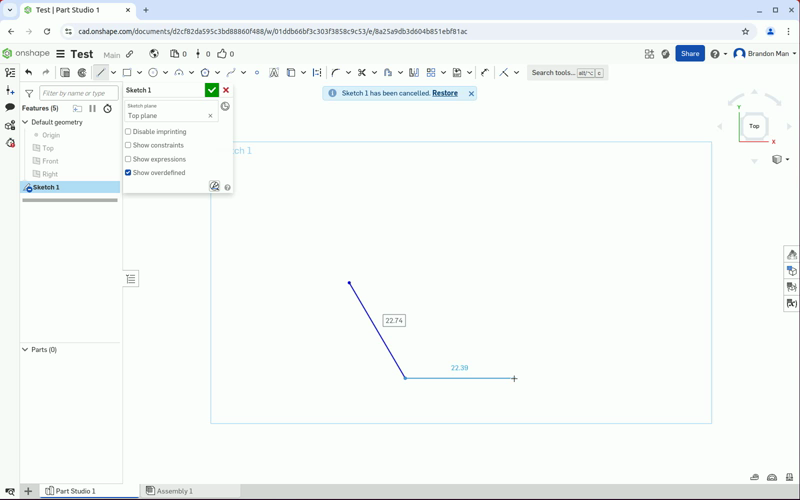
click(514, 378)
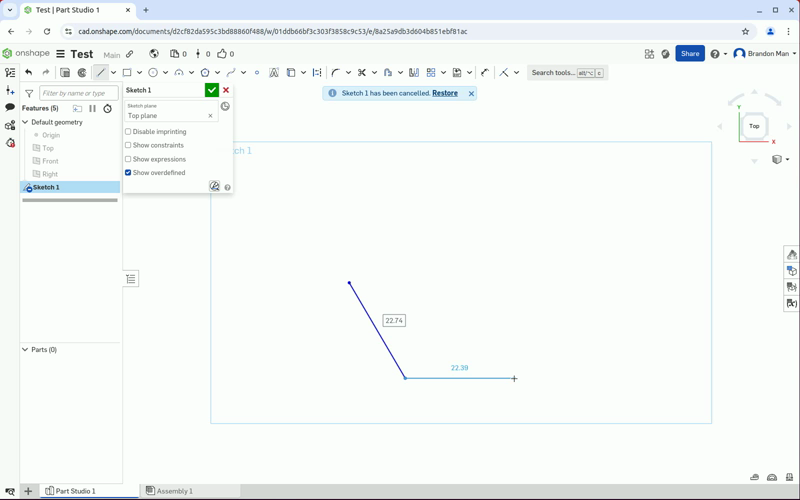
key_up(shift)
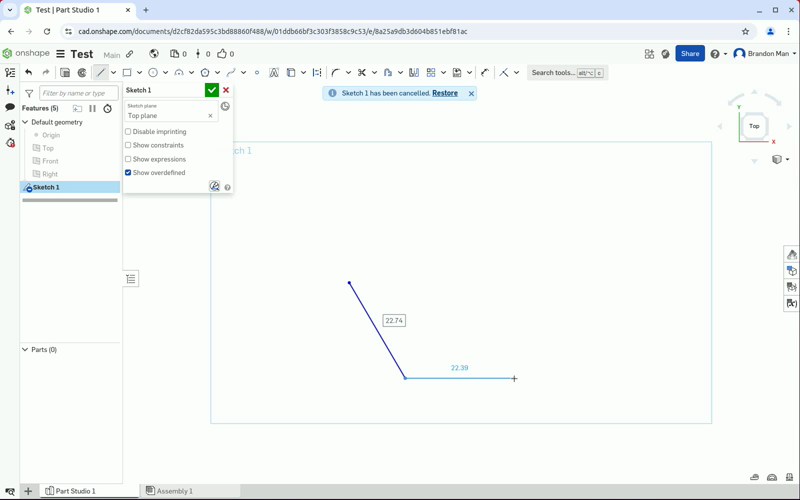
key_down(shift)
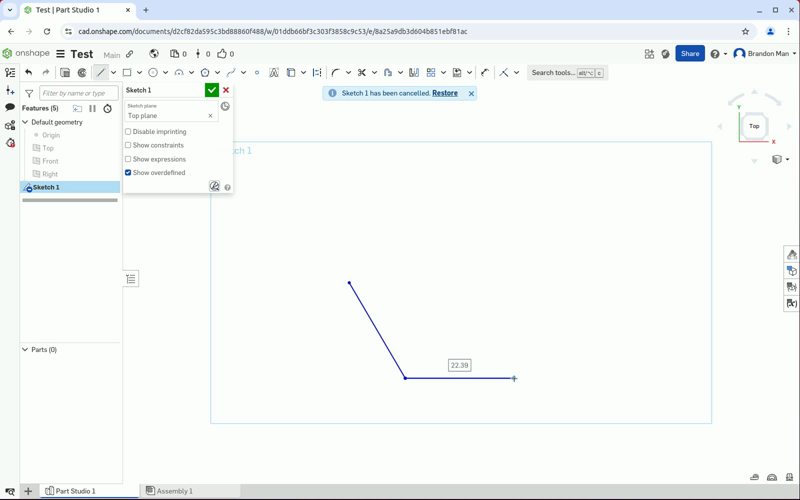
mouse_move(569, 282)
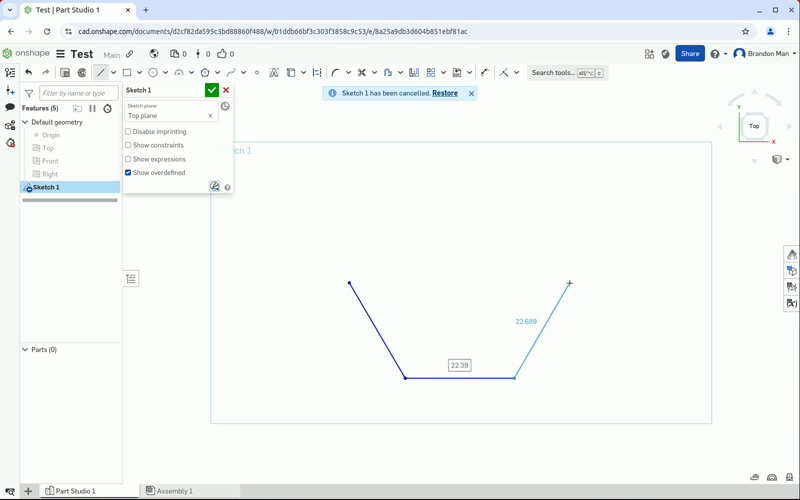
click(569, 282)
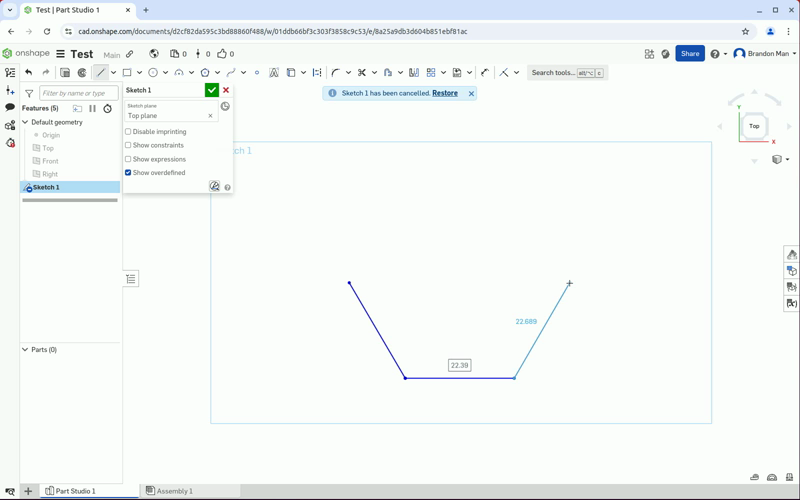
key_up(shift)
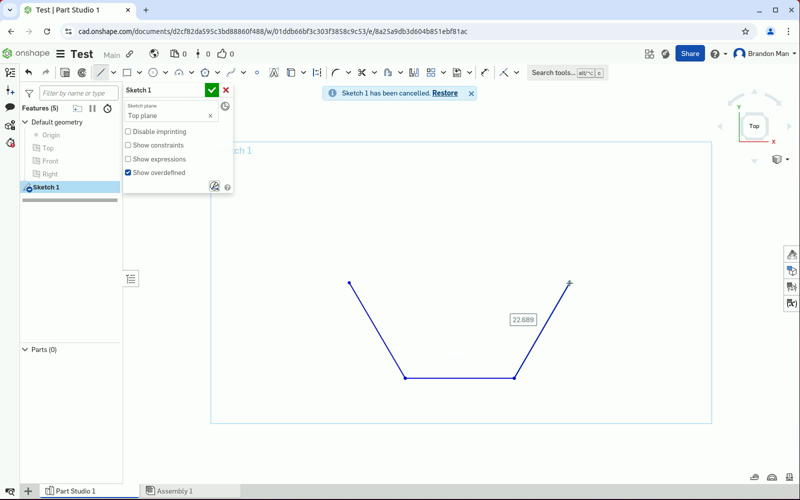
key_down(shift)
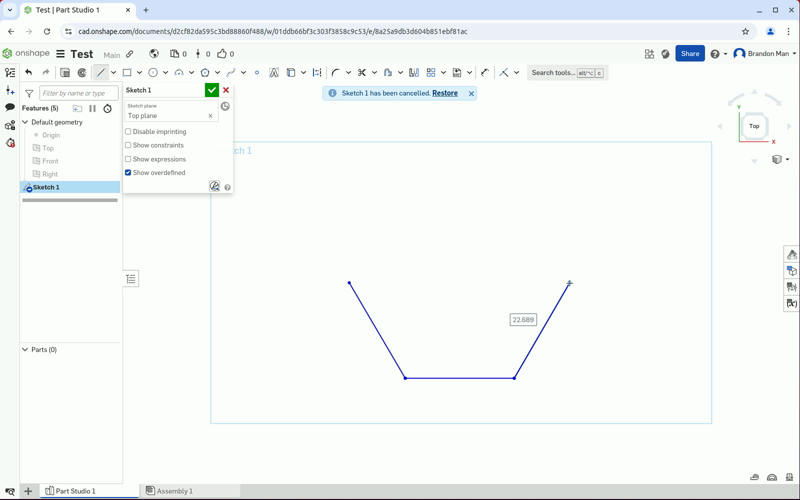
mouse_move(514, 187)
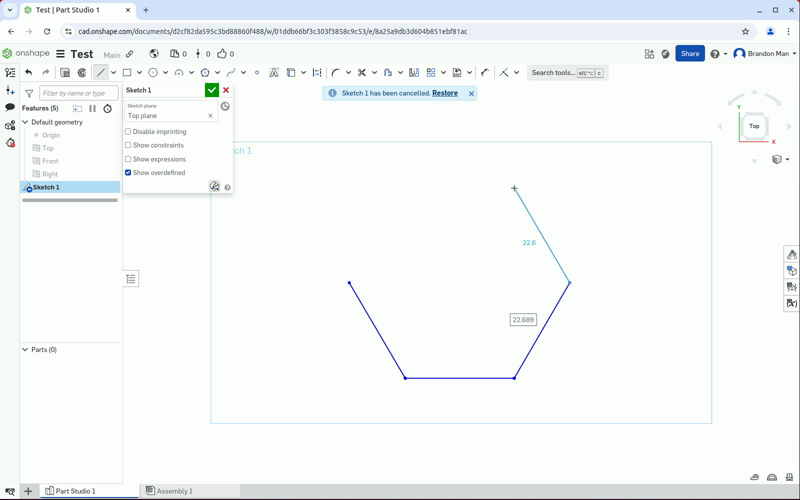
click(514, 187)
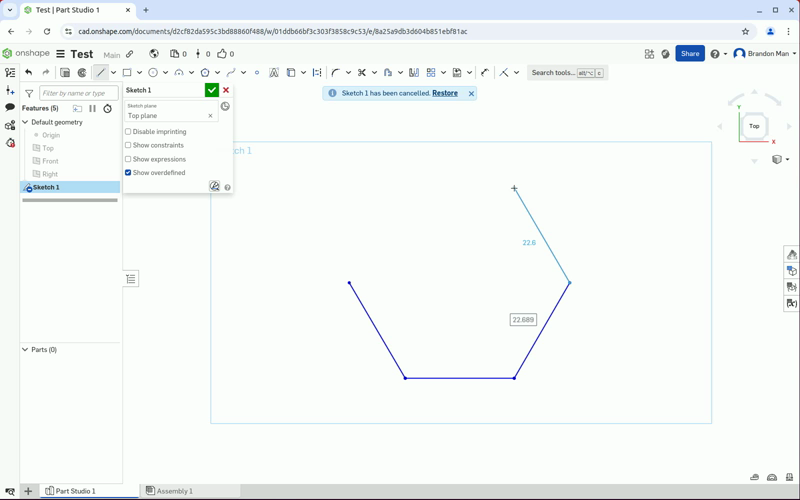
key_up(shift)
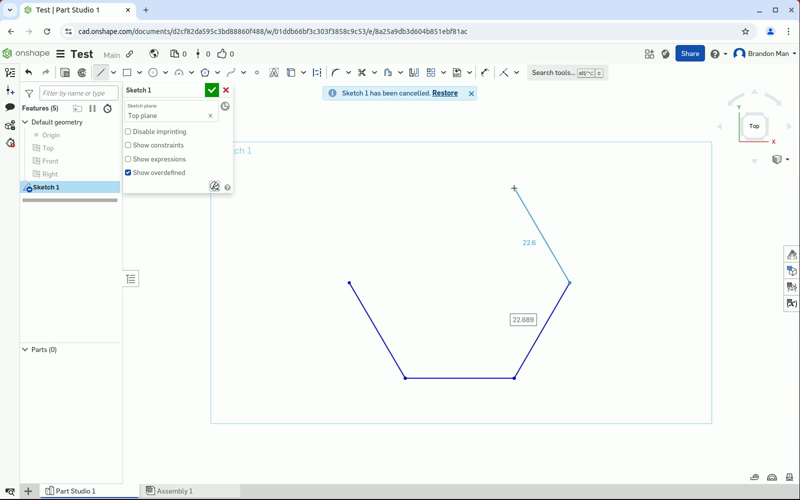
key_down(shift)
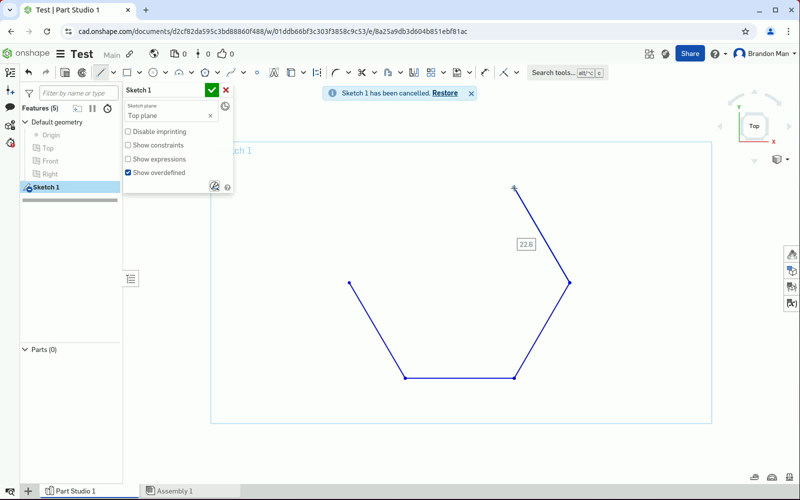
mouse_move(405, 187)
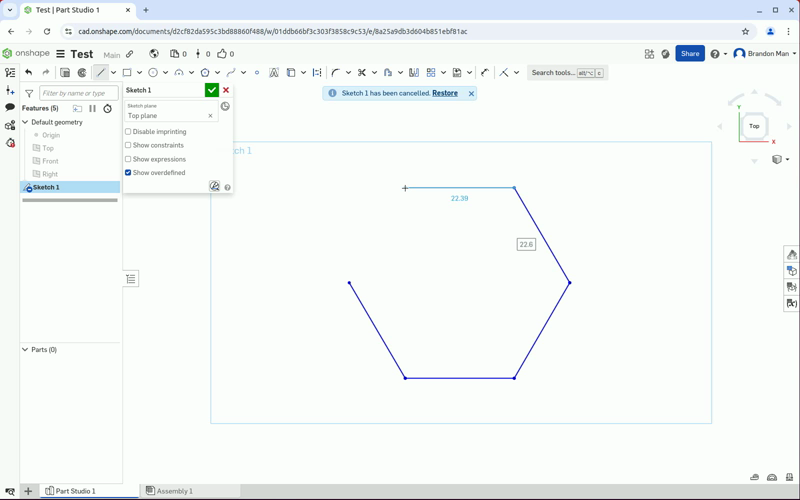
click(405, 187)
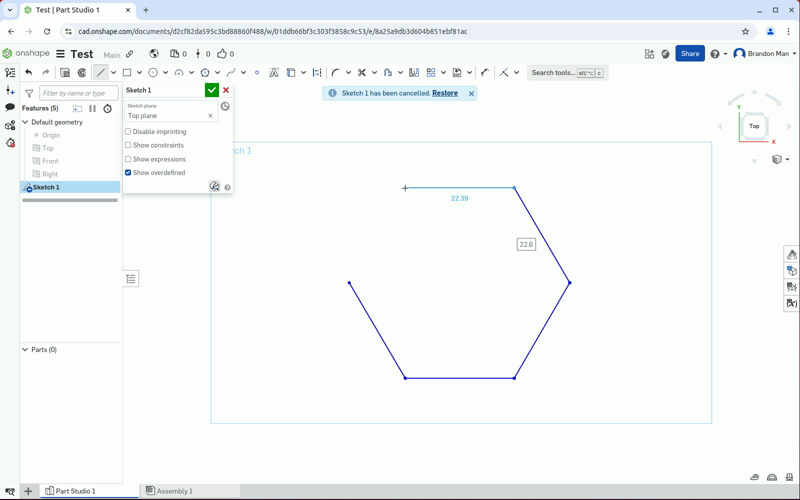
key_up(shift)
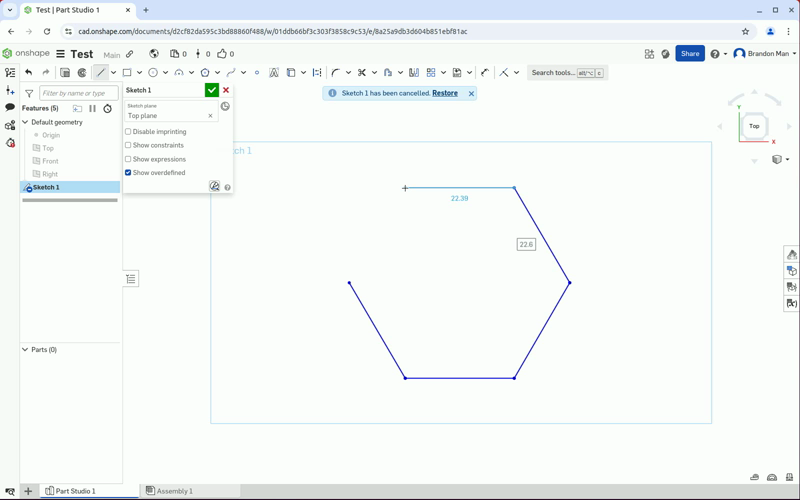
key_down(shift)
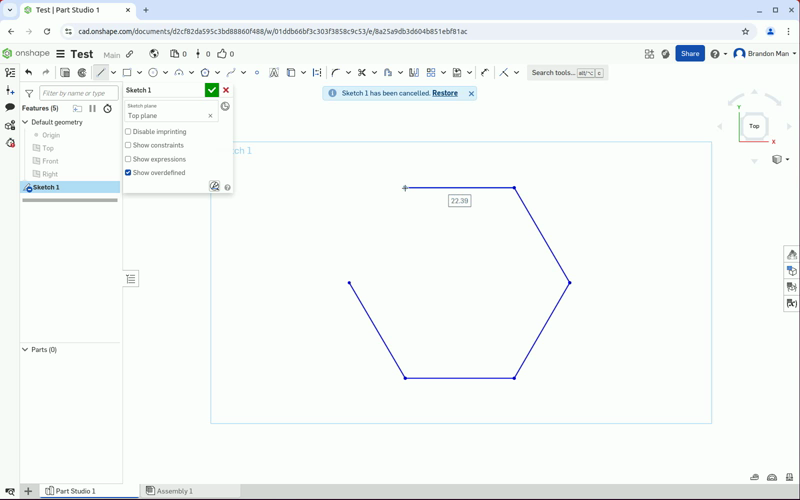
mouse_move(349, 282)
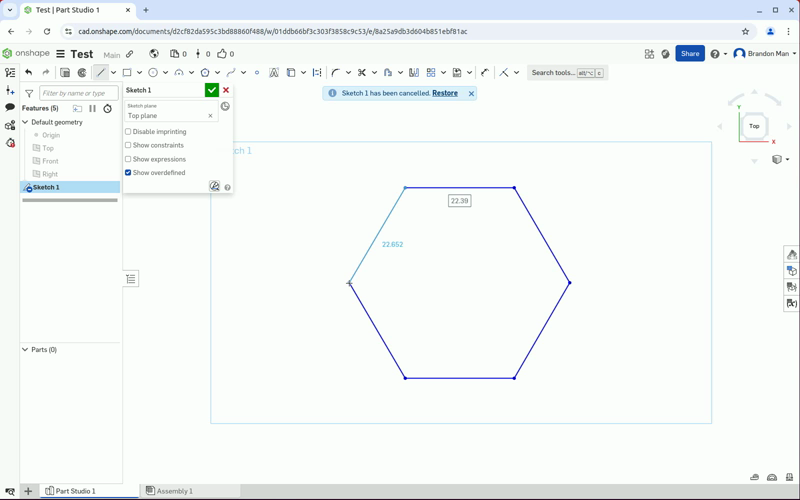
key_up(shift)
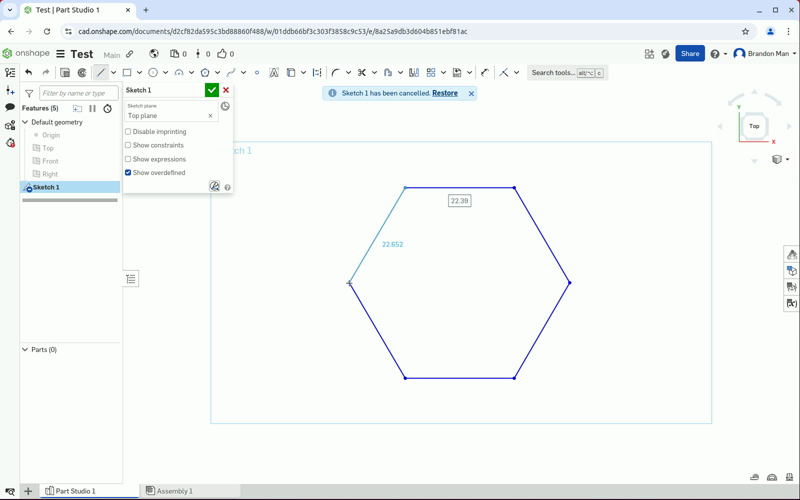
click(349, 282)
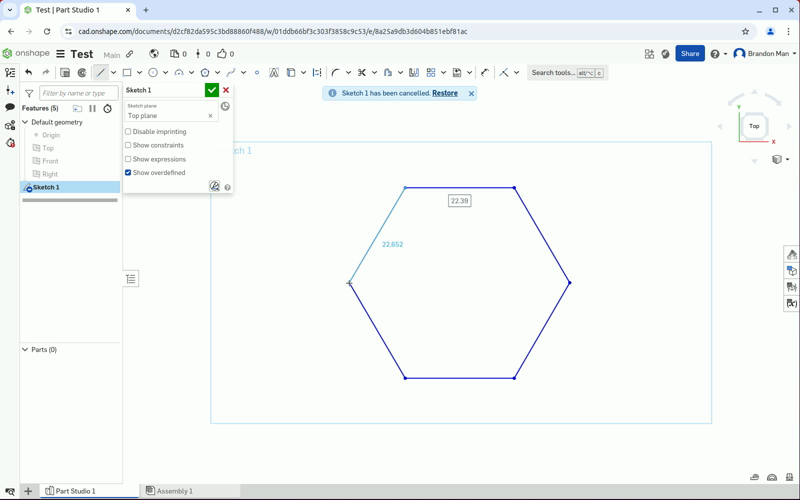
key(esc)
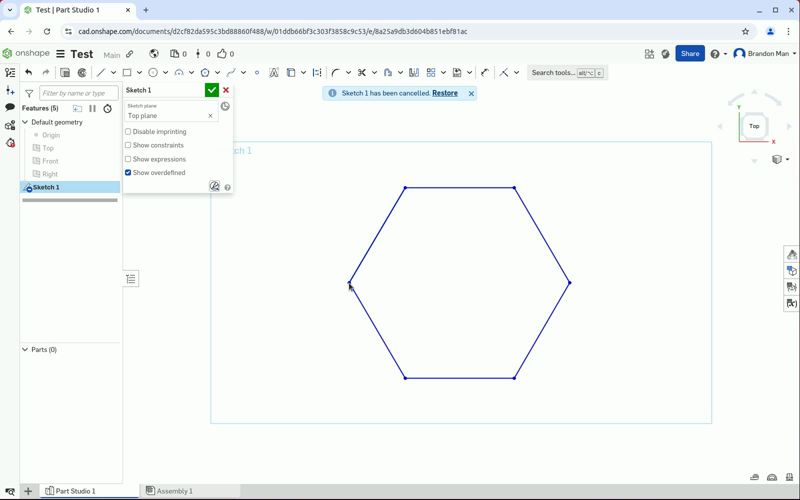
mouse_move(472, 332)
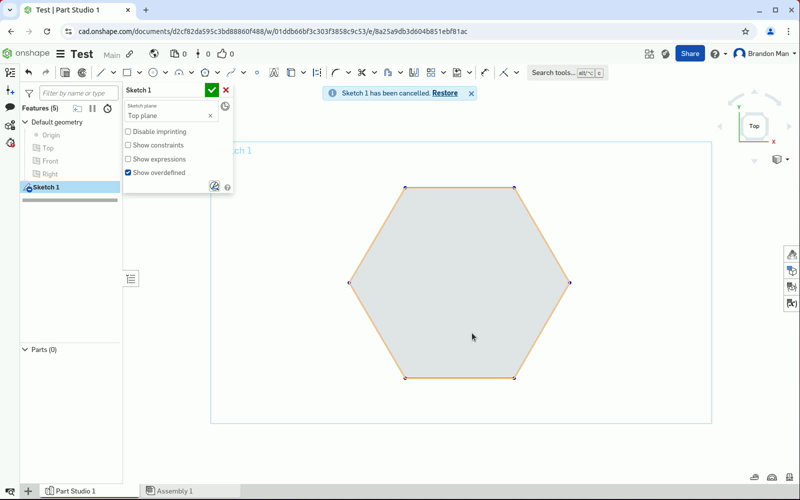
click(472, 332)
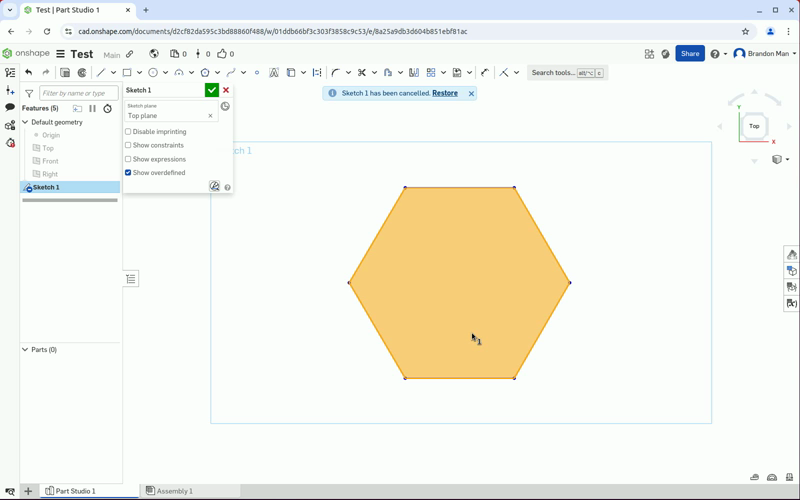
mouse_move(73, 352)
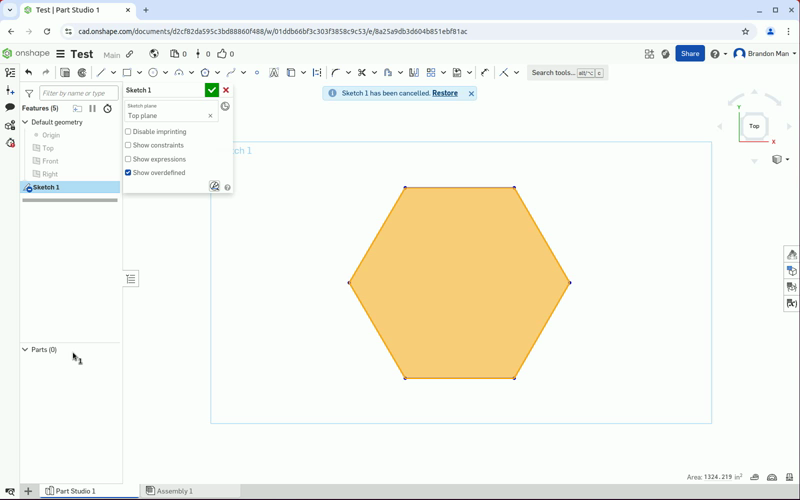
key(shift+y)
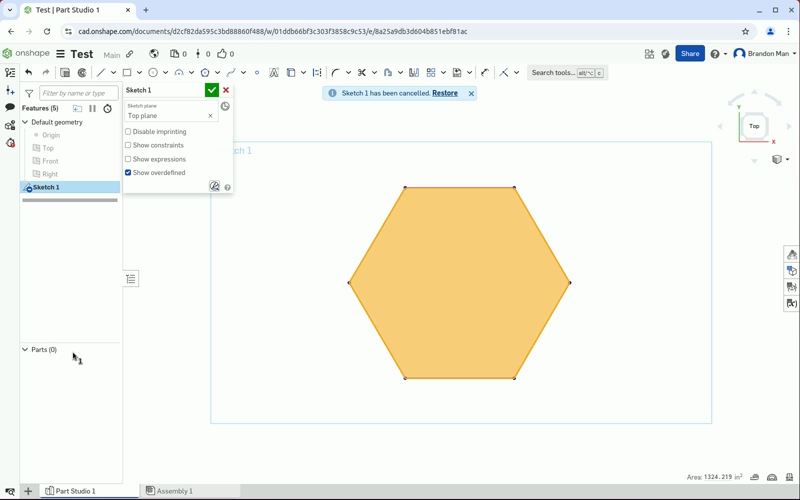
key(shift+e)
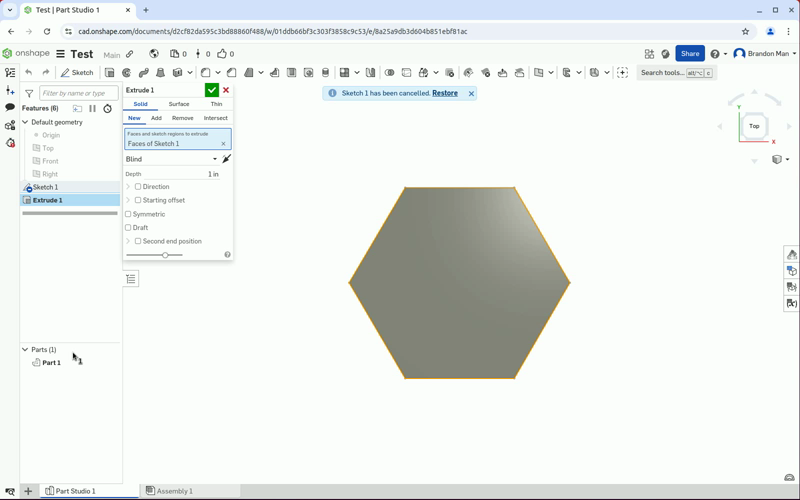
mouse_move(143, 106)
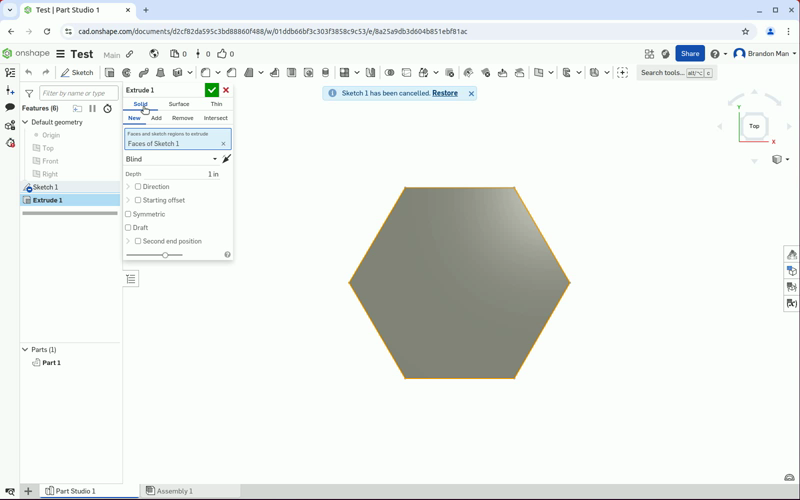
click(143, 106)
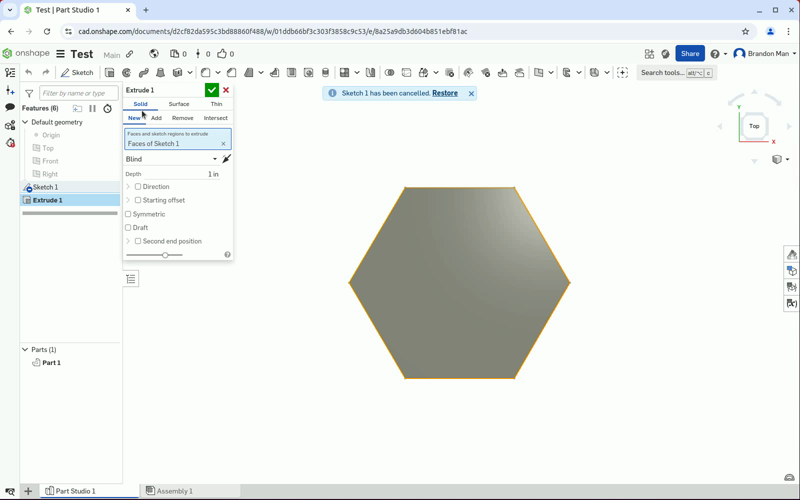
mouse_move(137, 120)
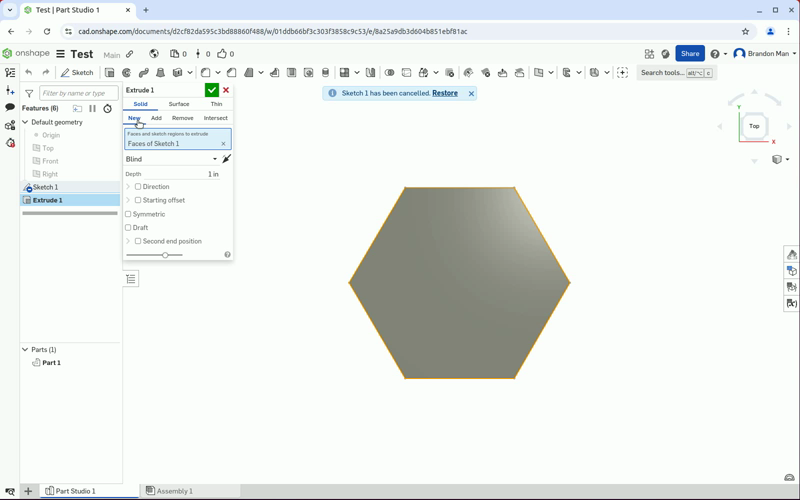
click(137, 120)
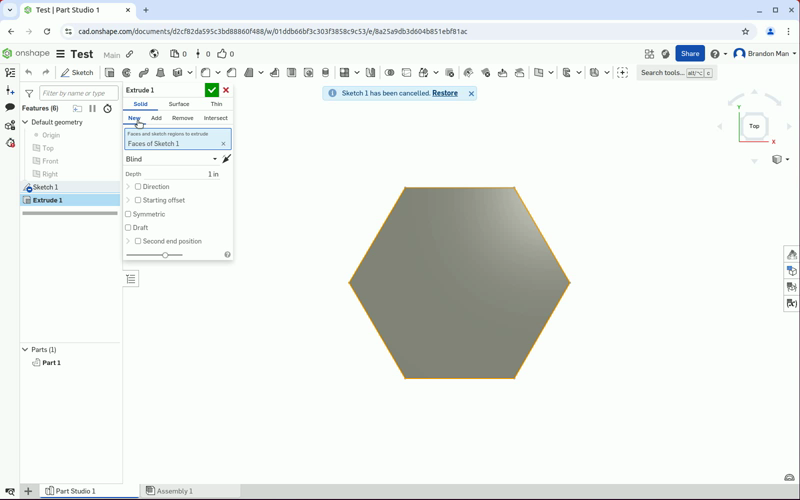
key(tab, 4)
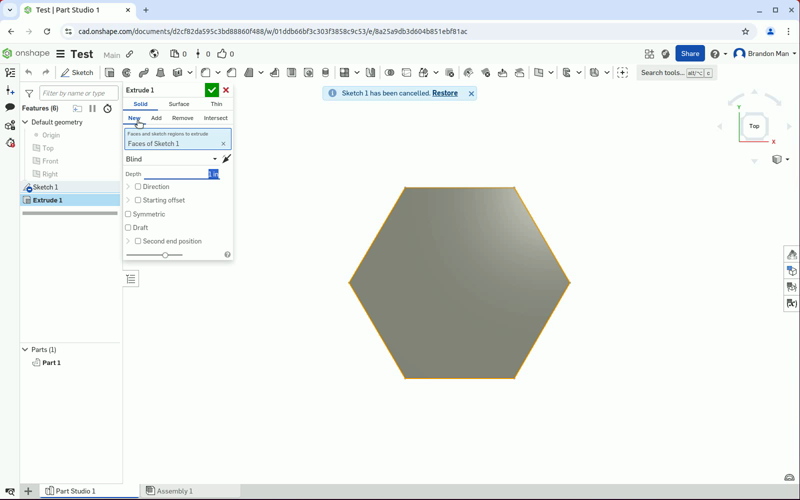
text(15.405)
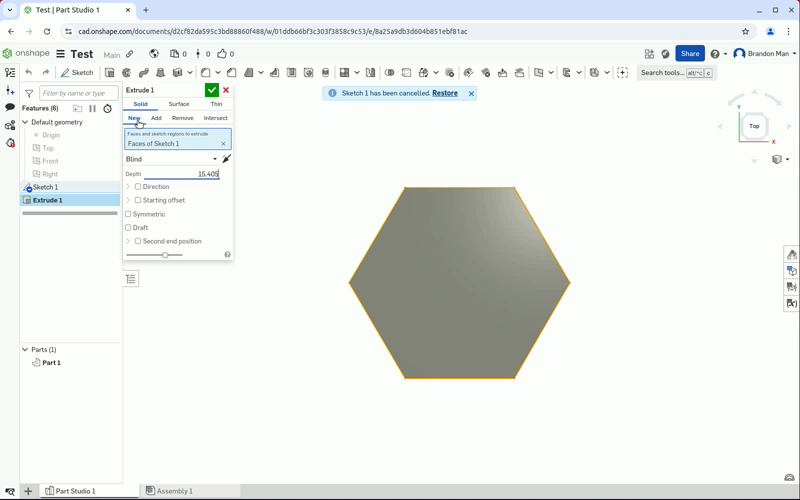
key(enter)
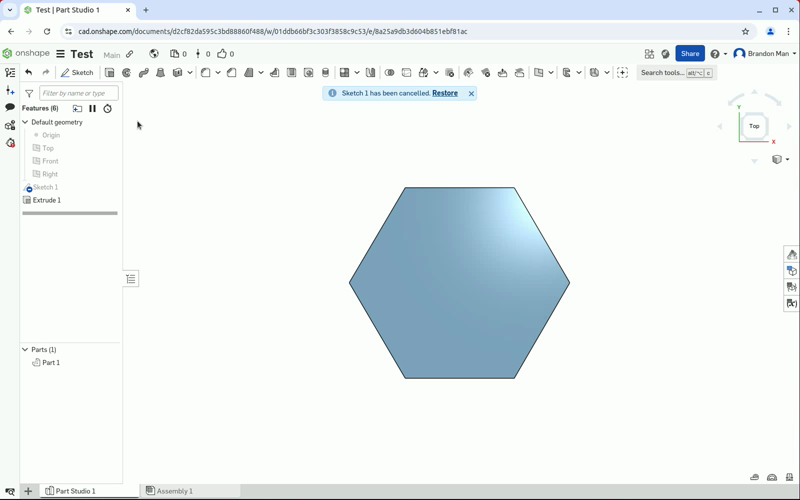
key(shift+h)
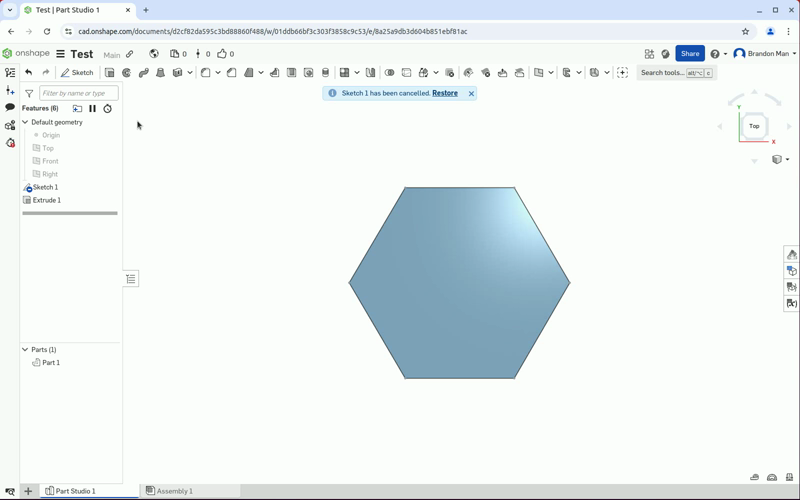
key(shift+h)
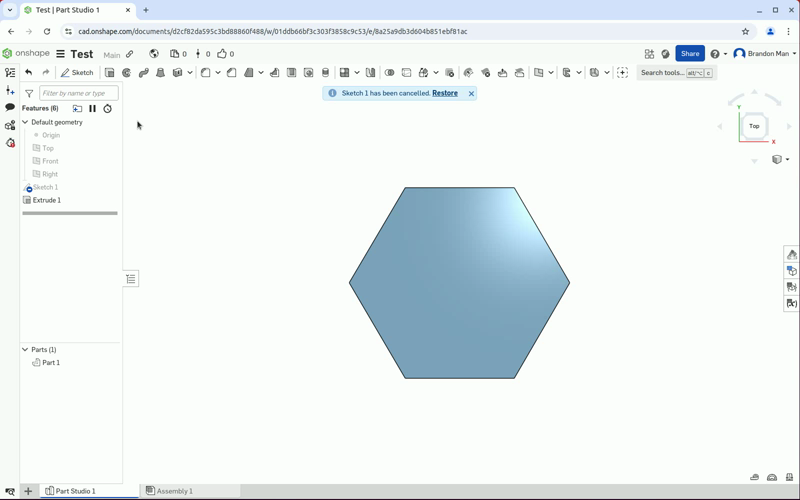
mouse_move(73, 189)
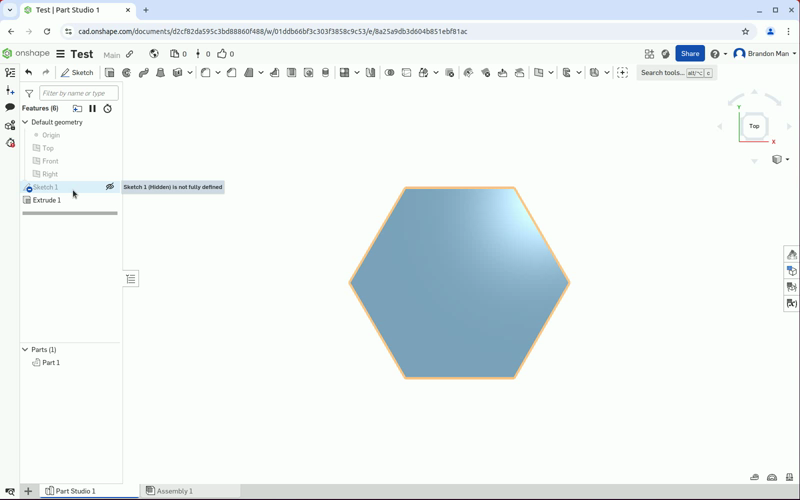
click(73, 189)
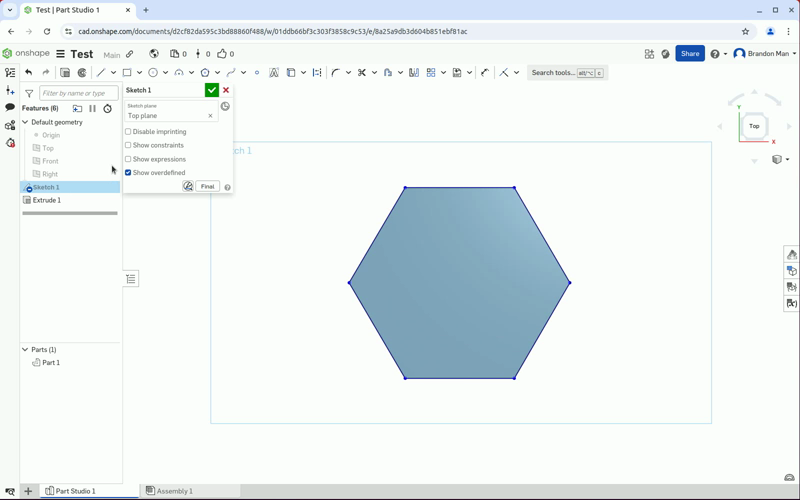
mouse_move(229, 92)
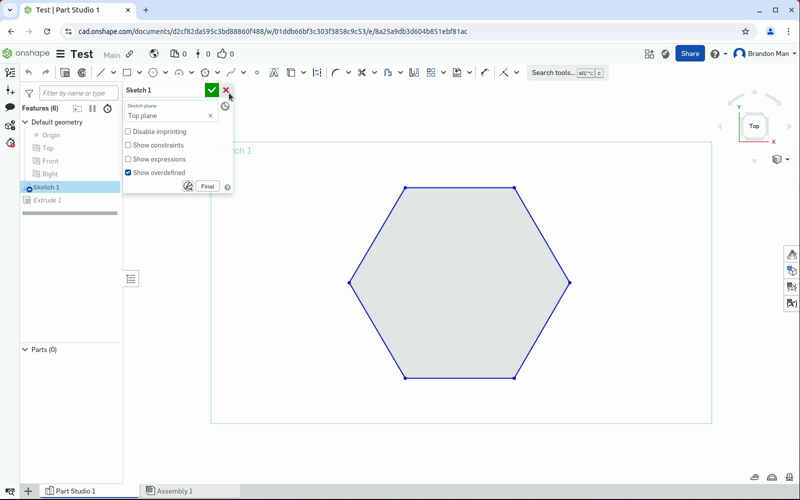
click(229, 92)
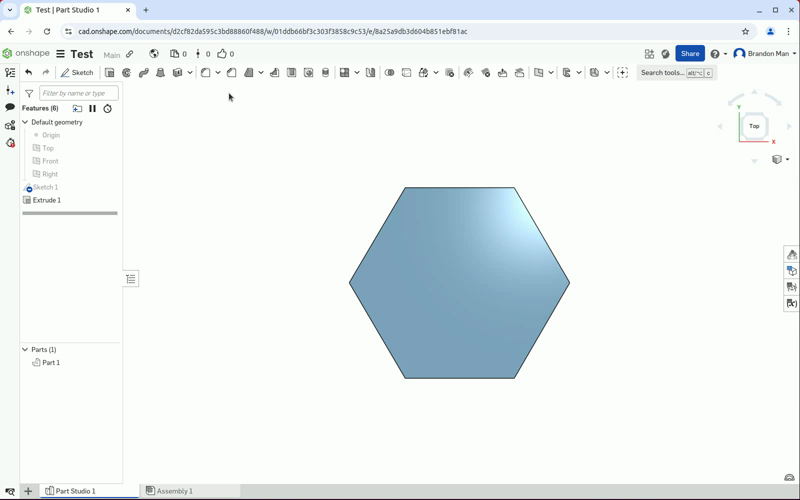
mouse_move(541, 75)
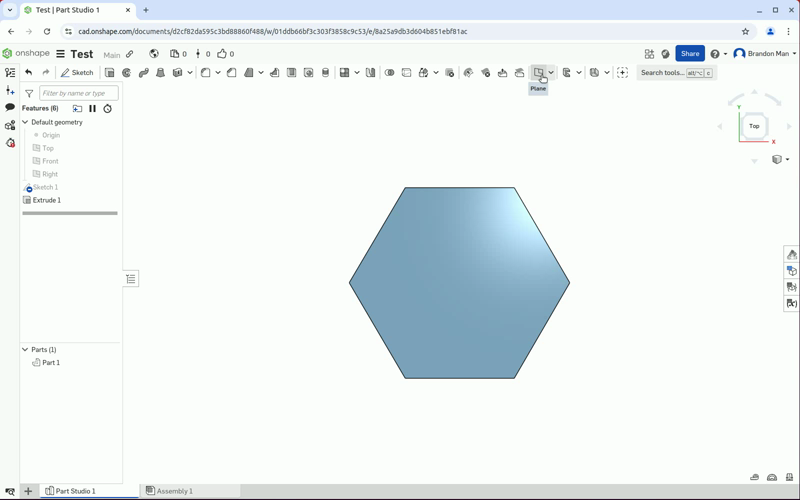
click(541, 75)
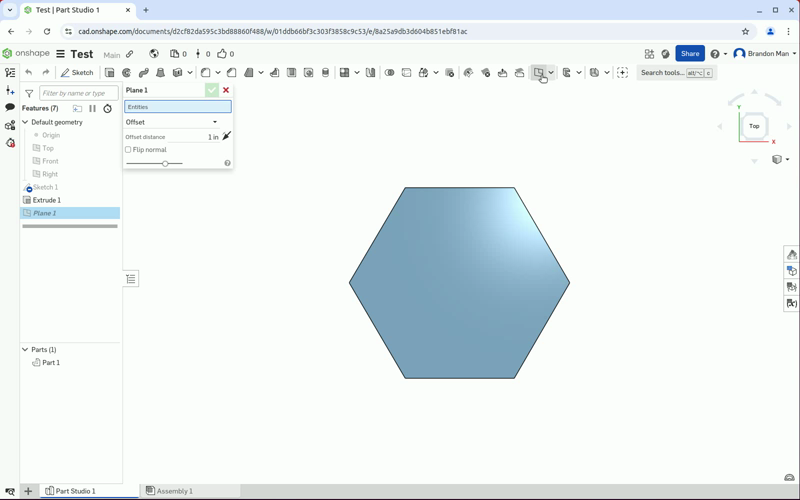
mouse_move(73, 150)
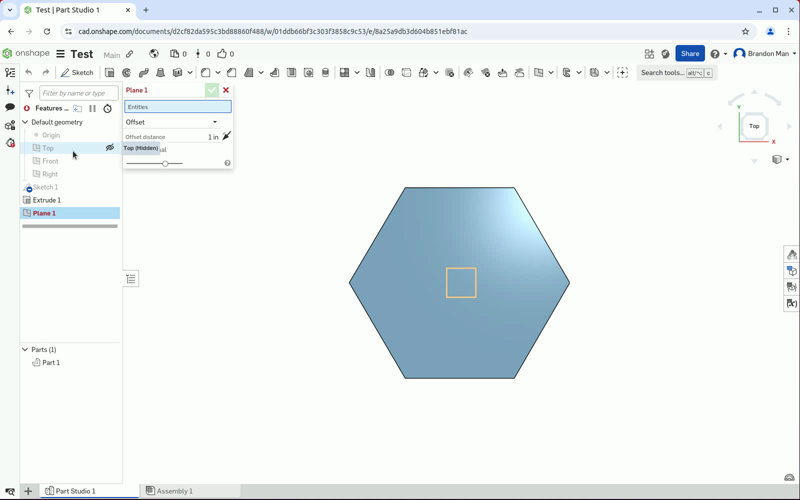
click(73, 150)
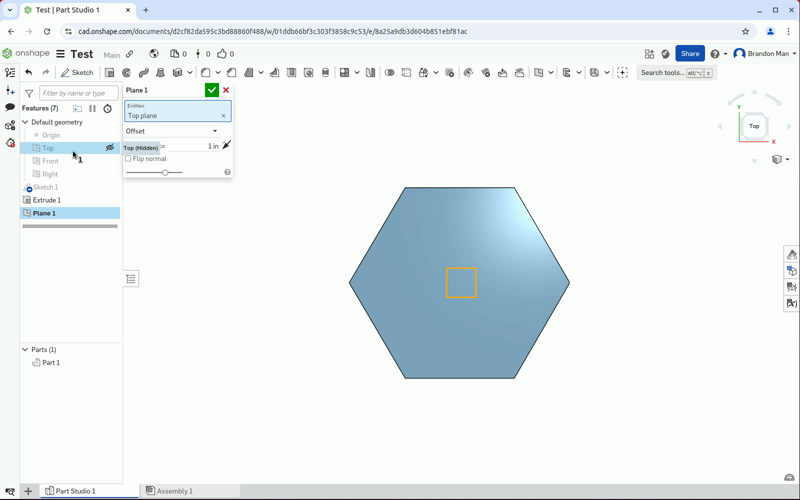
key(tab, 2)
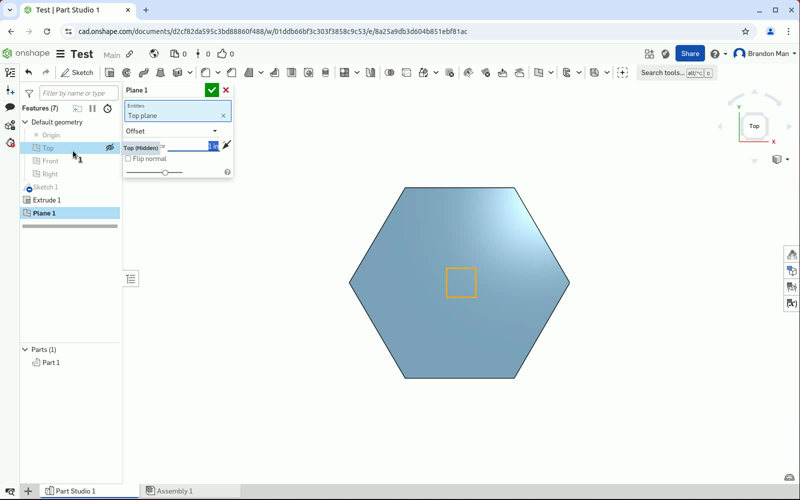
text(15.405)
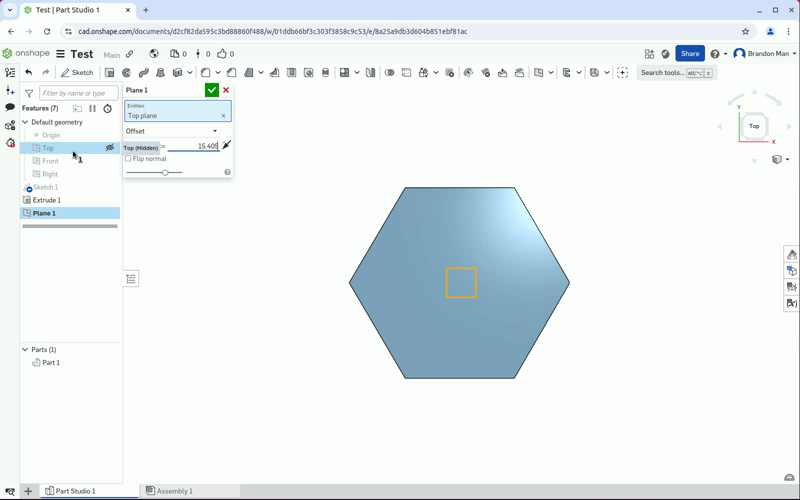
key(enter, 2)
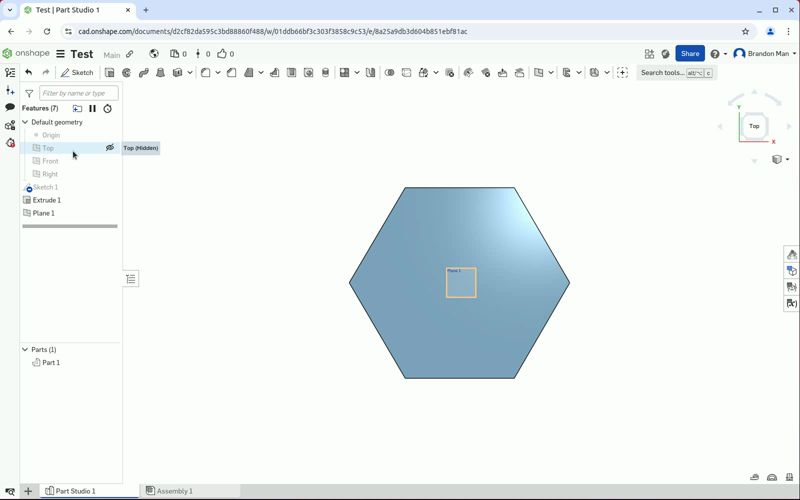
key(shift+s)
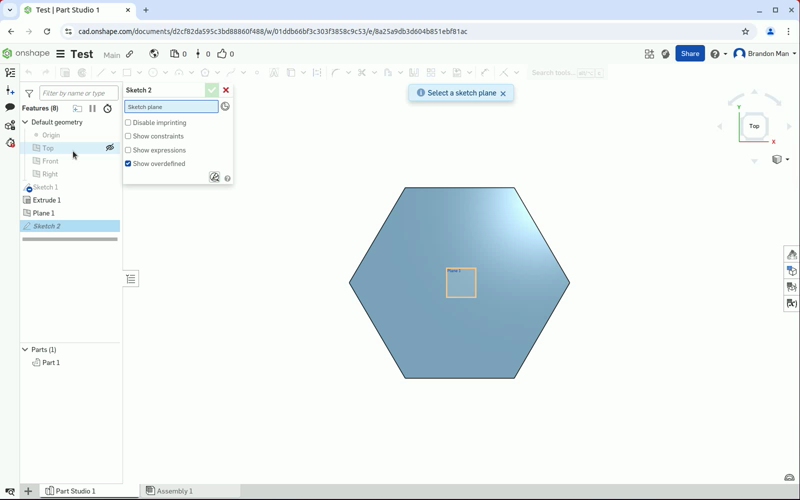
mouse_move(73, 215)
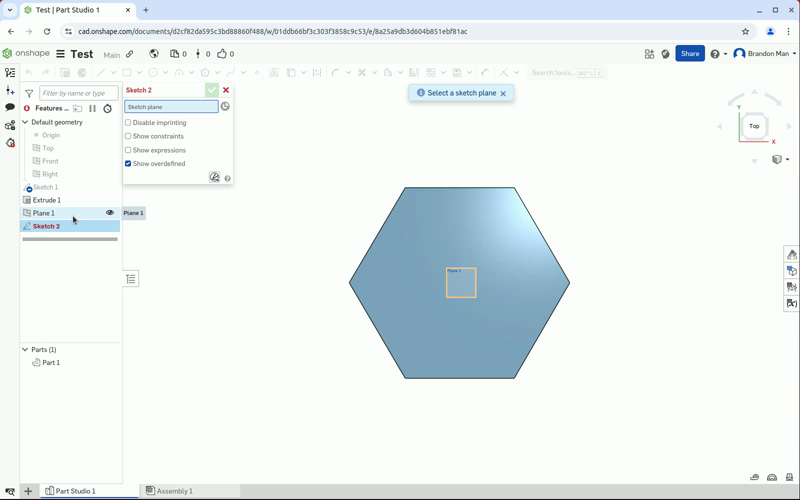
click(73, 215)
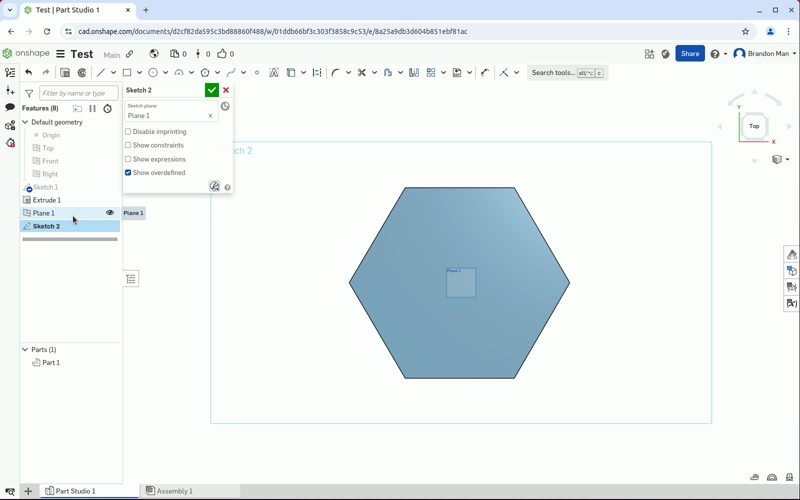
mouse_move(73, 352)
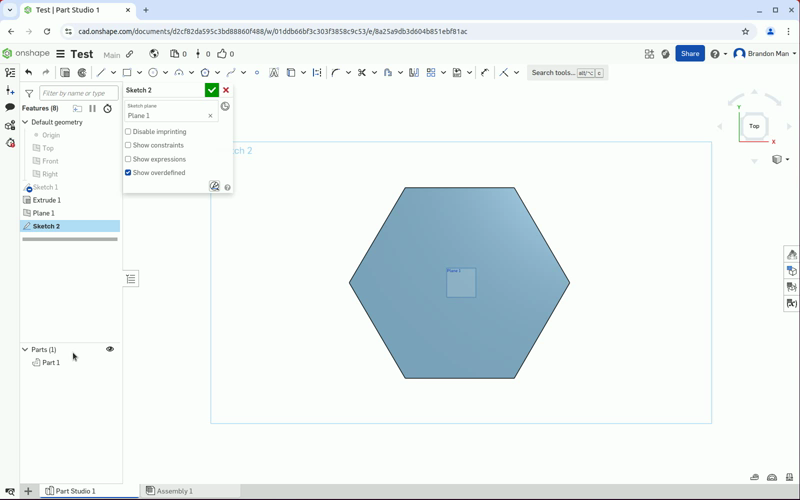
key(y)
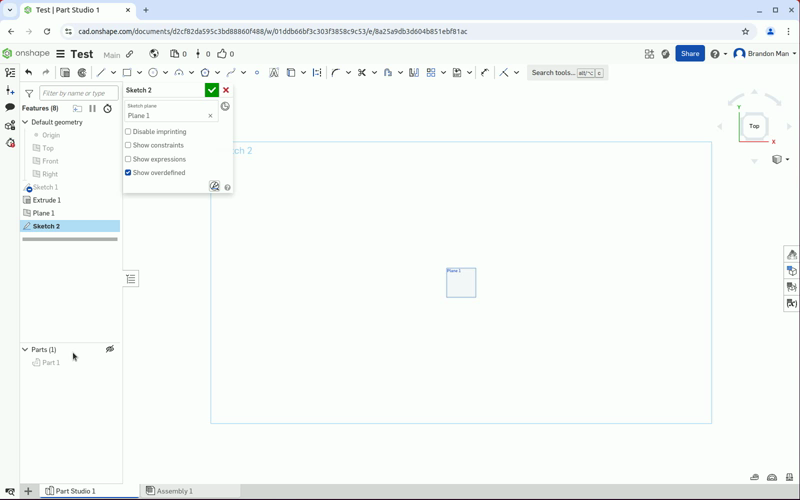
key(c)
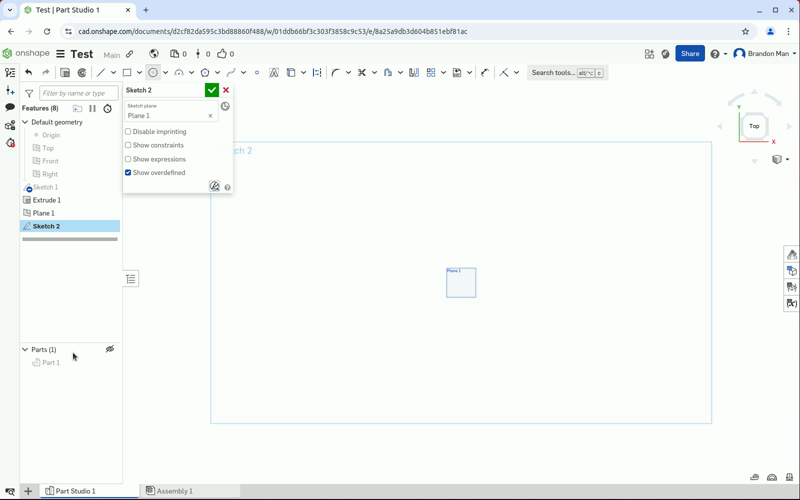
key_down(shift)
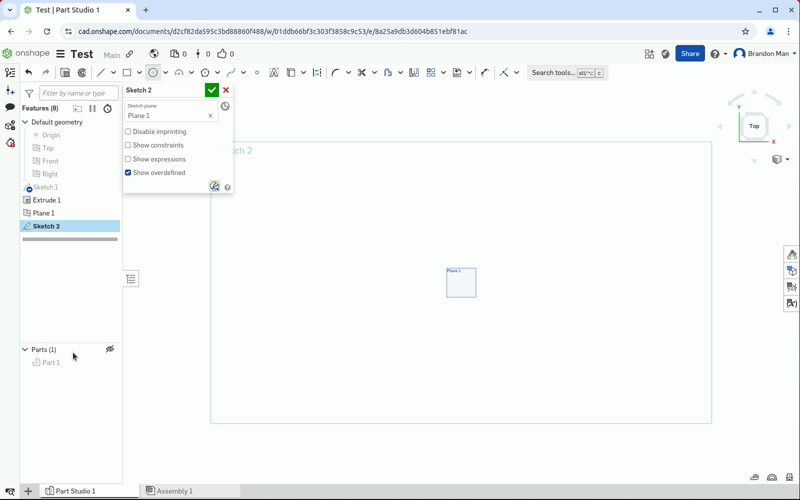
mouse_move(461, 282)
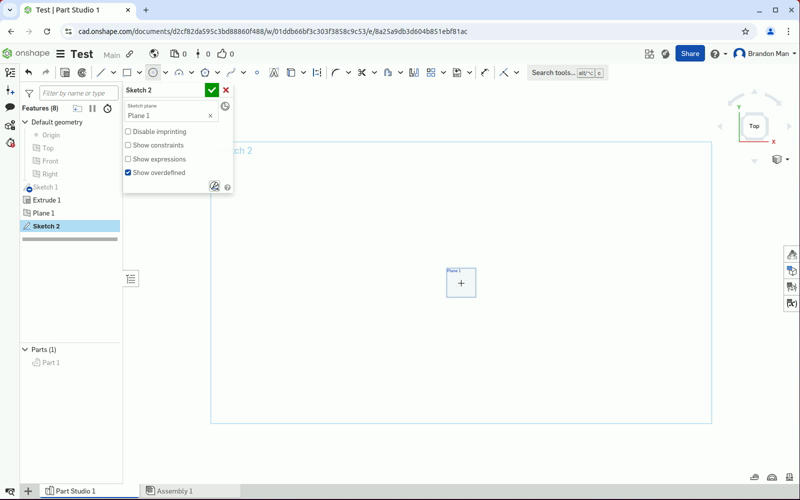
click(461, 282)
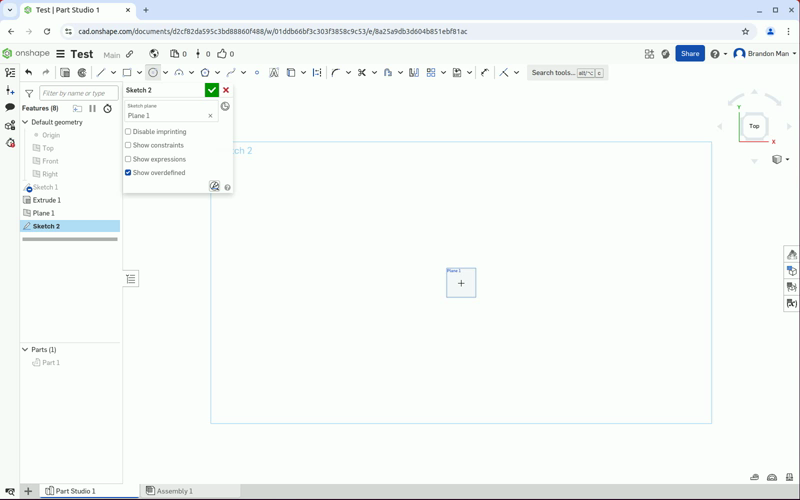
key_up(shift)
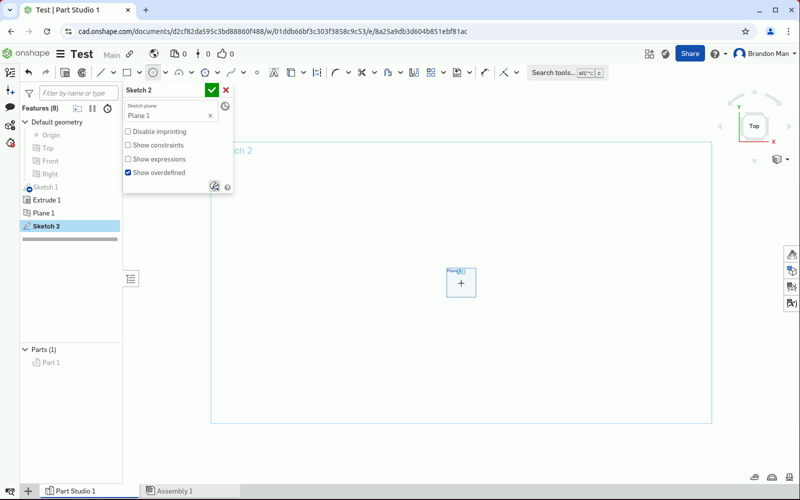
mouse_move(552, 282)
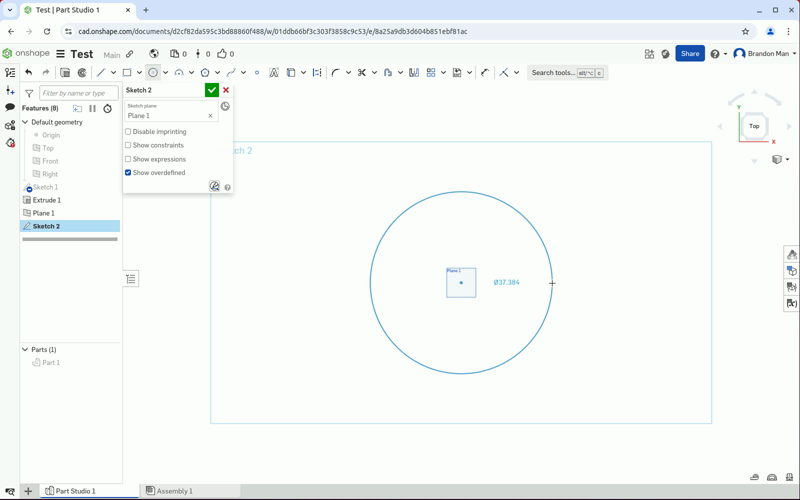
click(552, 282)
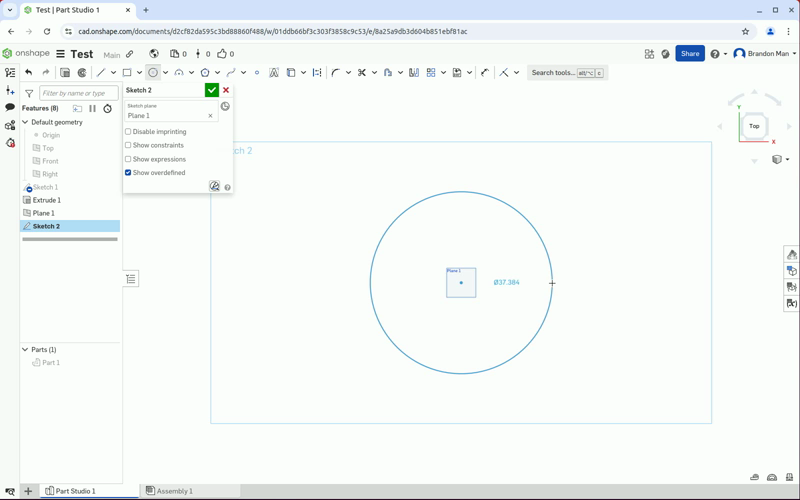
key(esc)
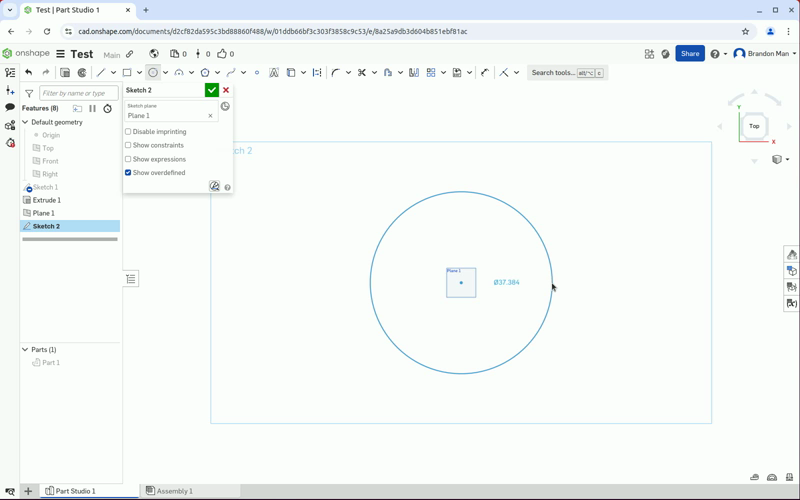
mouse_move(457, 230)
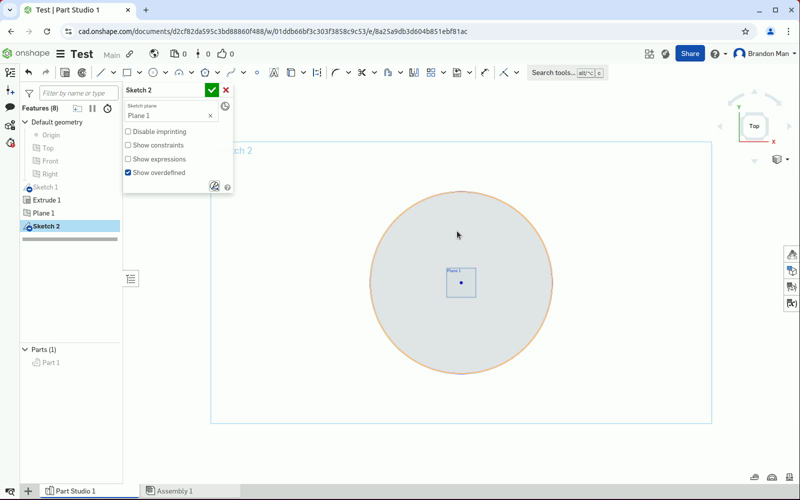
click(457, 230)
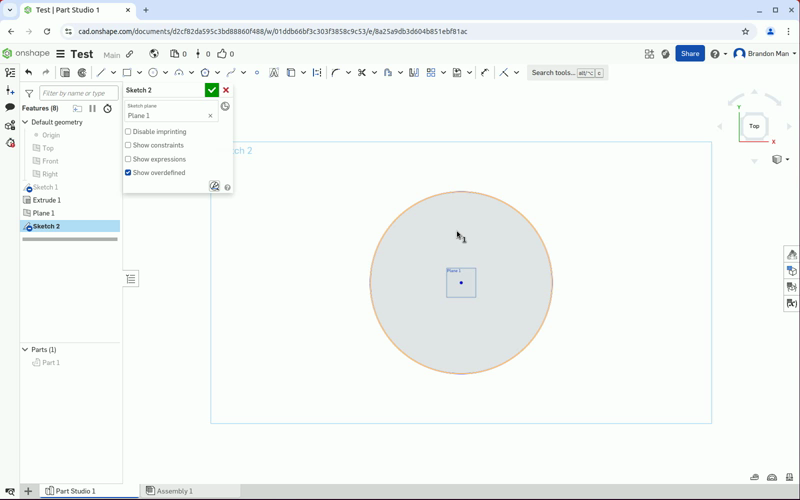
mouse_move(73, 352)
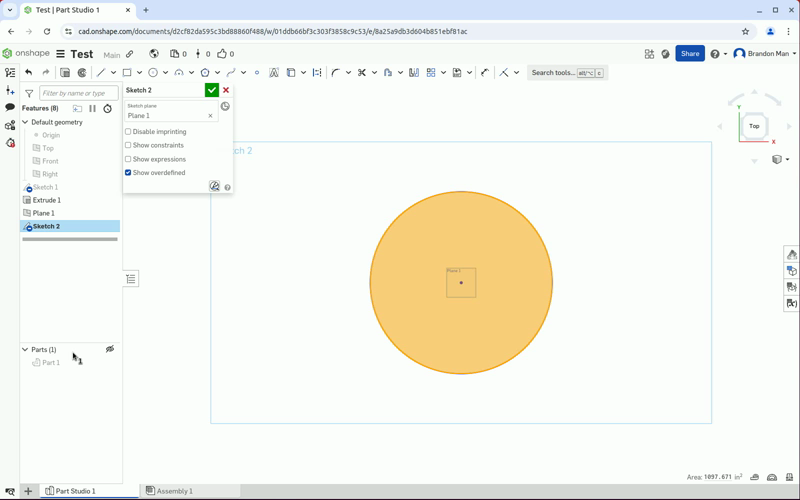
key(shift+y)
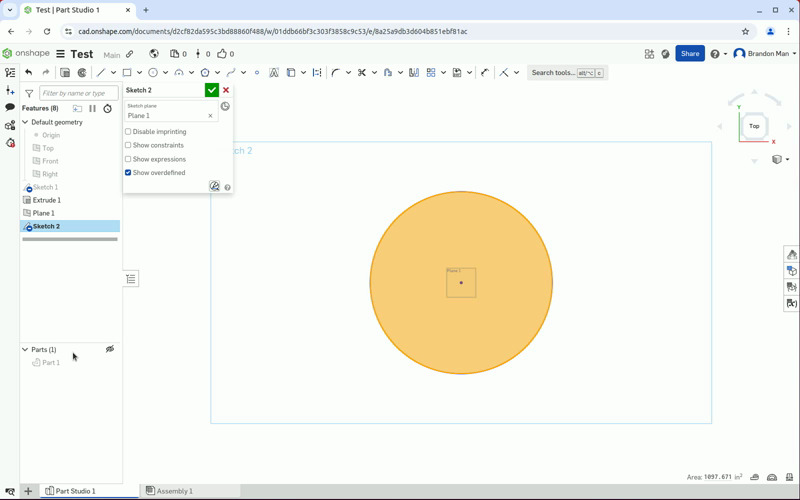
key(shift+e)
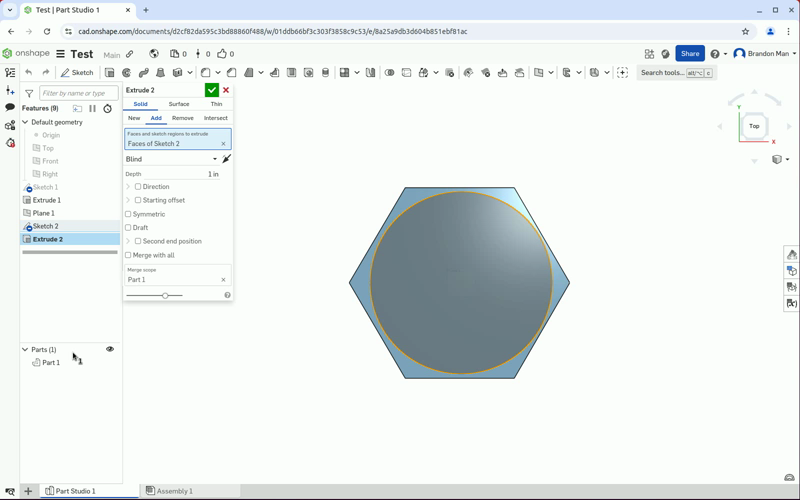
mouse_move(143, 106)
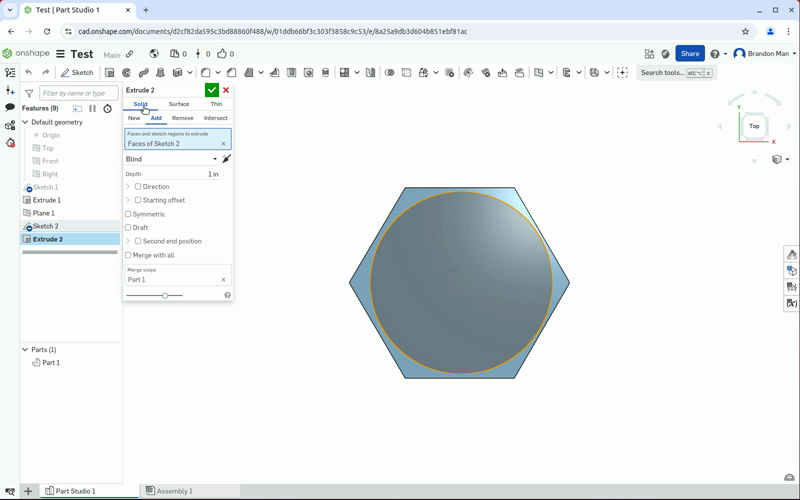
click(143, 106)
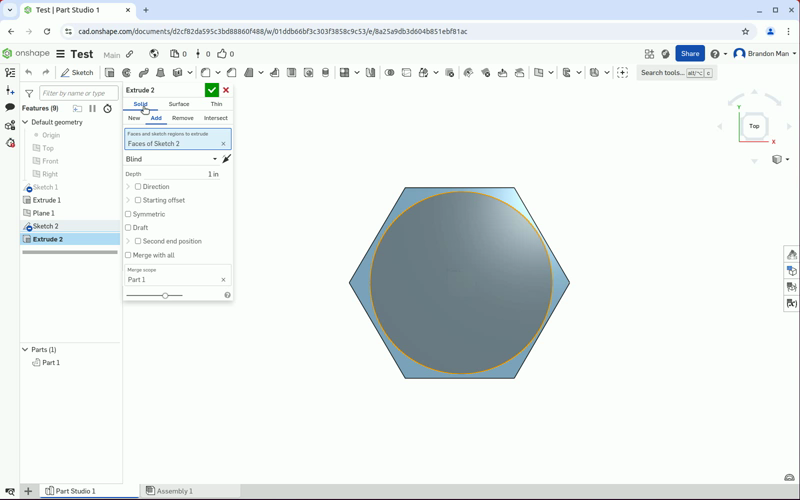
mouse_move(137, 120)
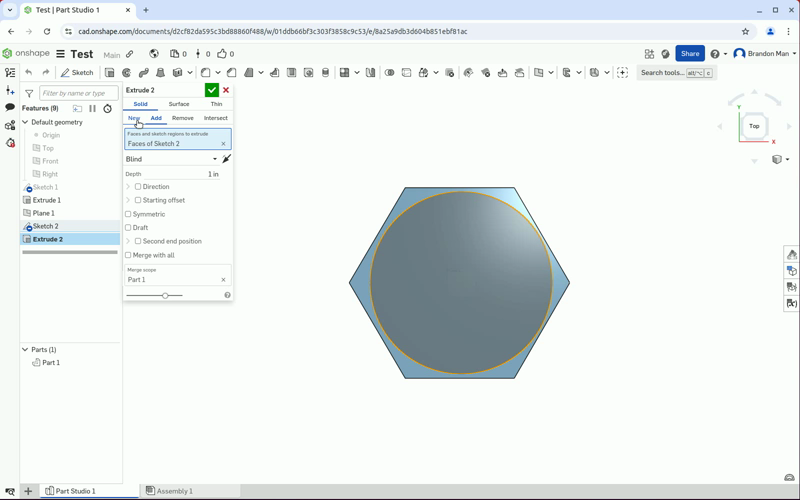
click(137, 120)
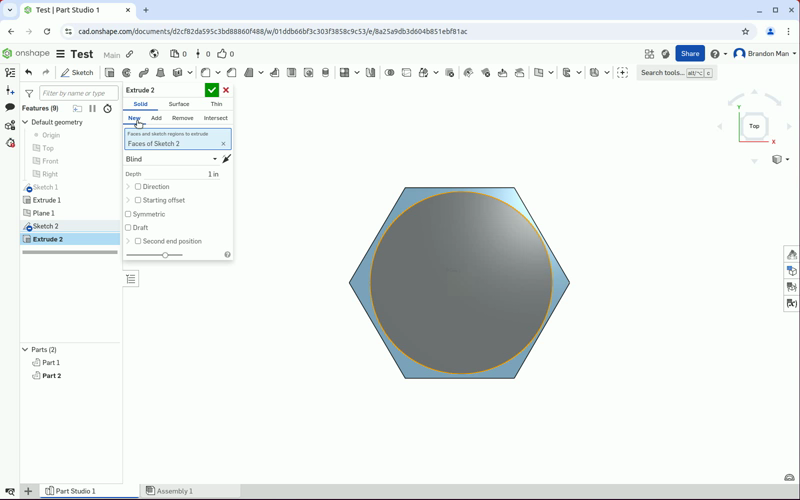
key(tab, 4)
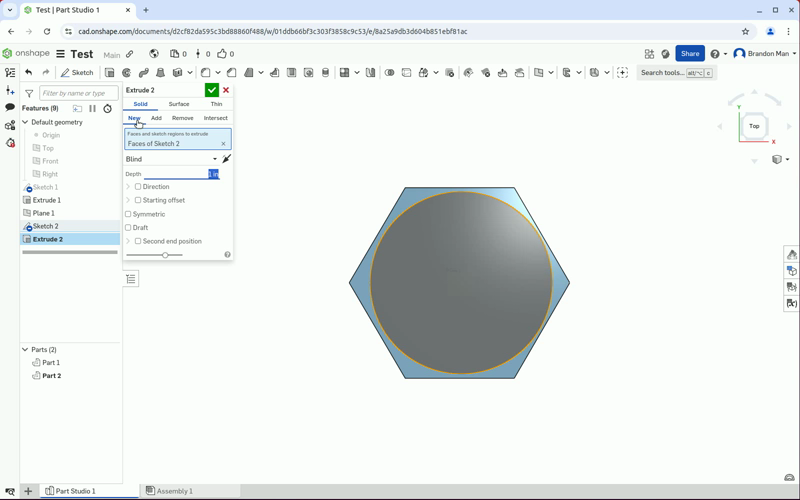
text(7.703)
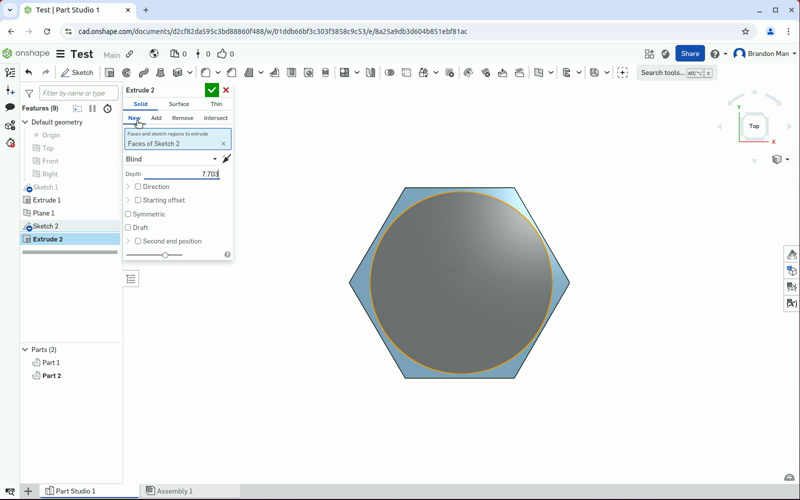
key(enter)
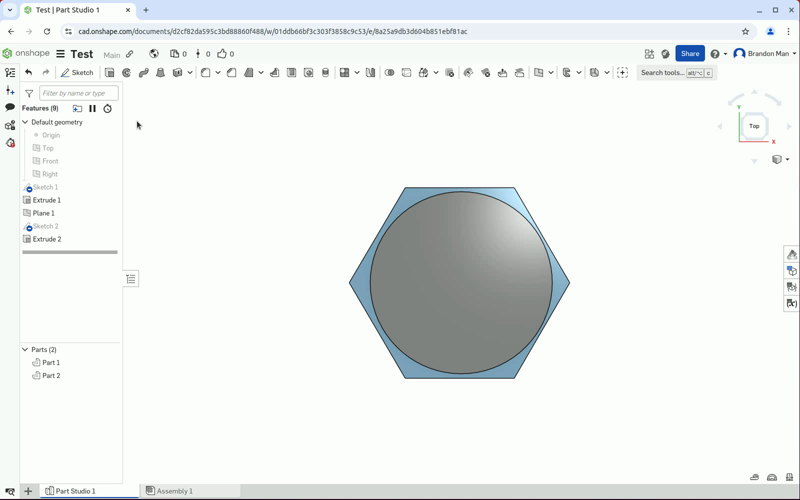
key(shift+h)
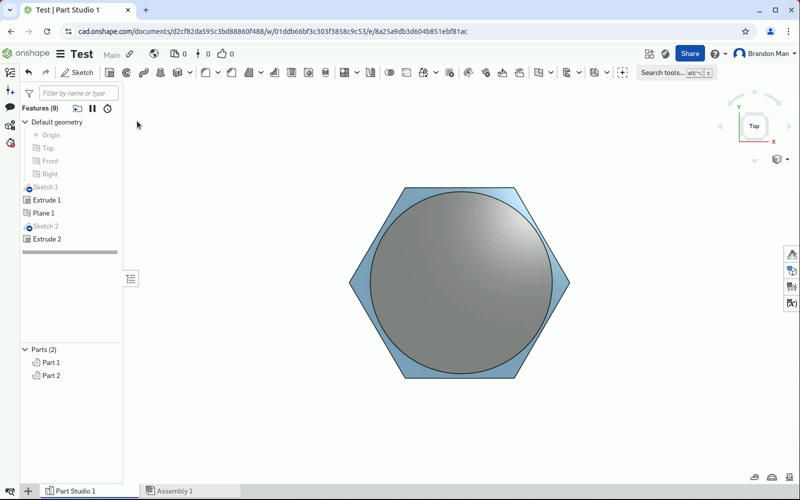
key(shift+h)
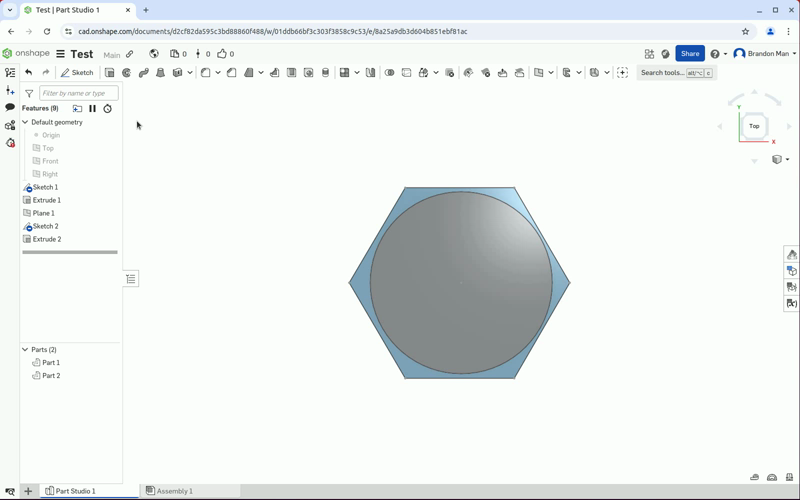
key(shift+7)
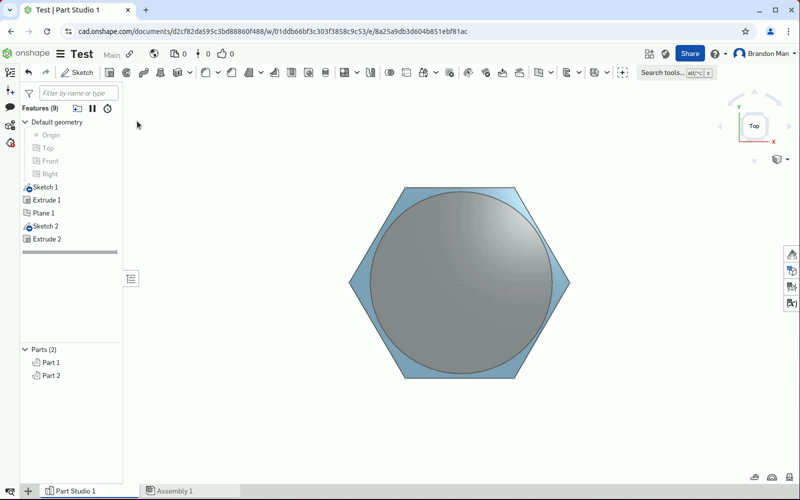
key(up, 3)
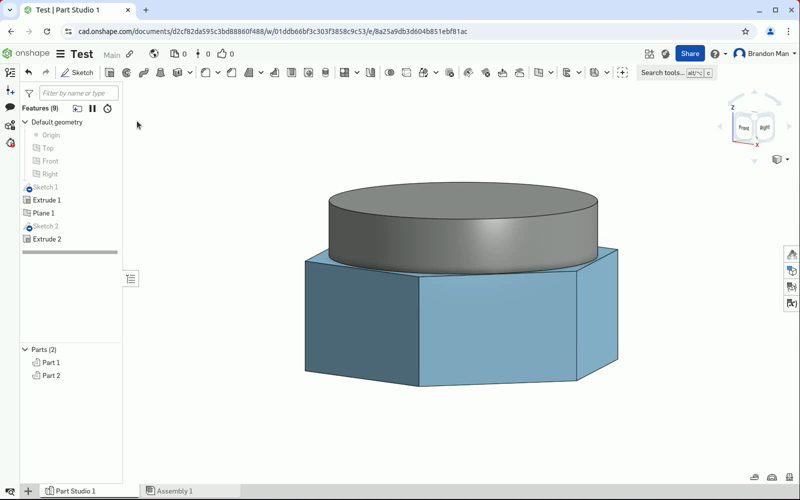
key(left, 3)
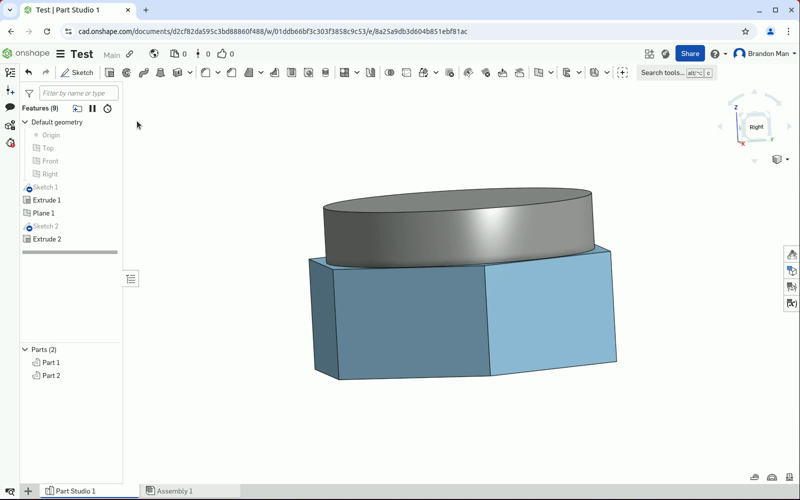
key(right, 3)
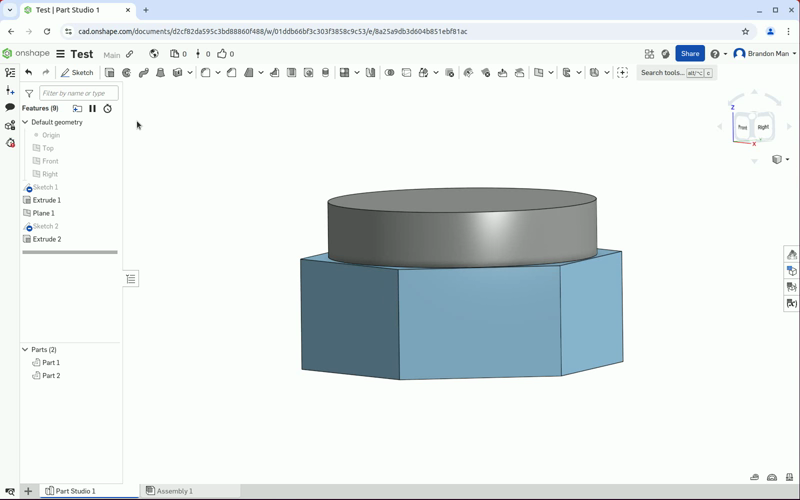
key(down, 3)
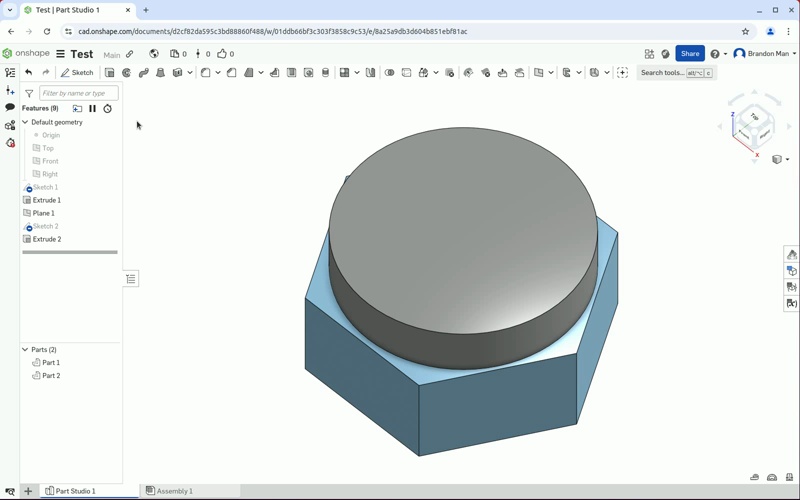
mouse_move(73, 189)
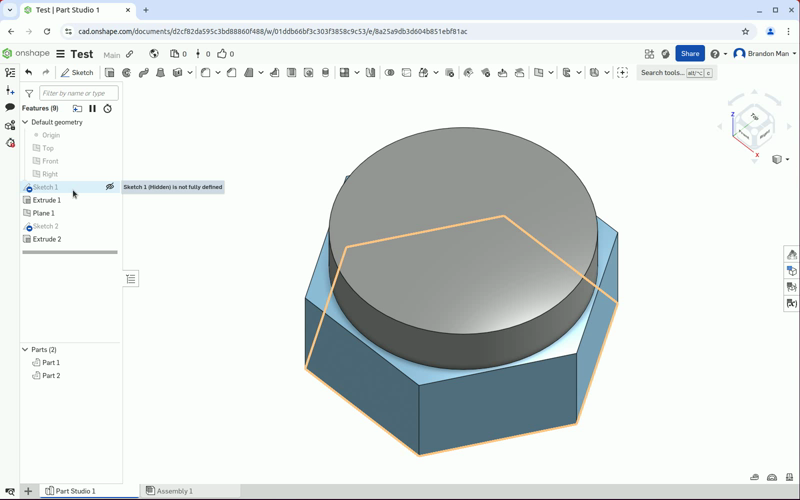
click(73, 189)